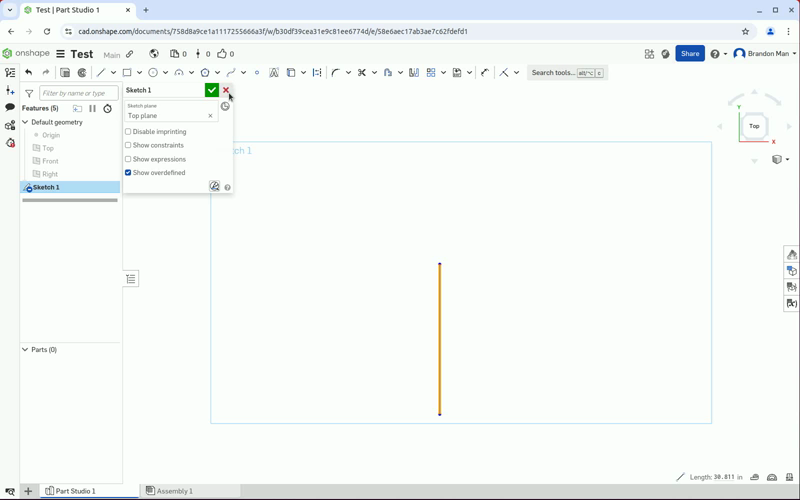
key(shift+h)
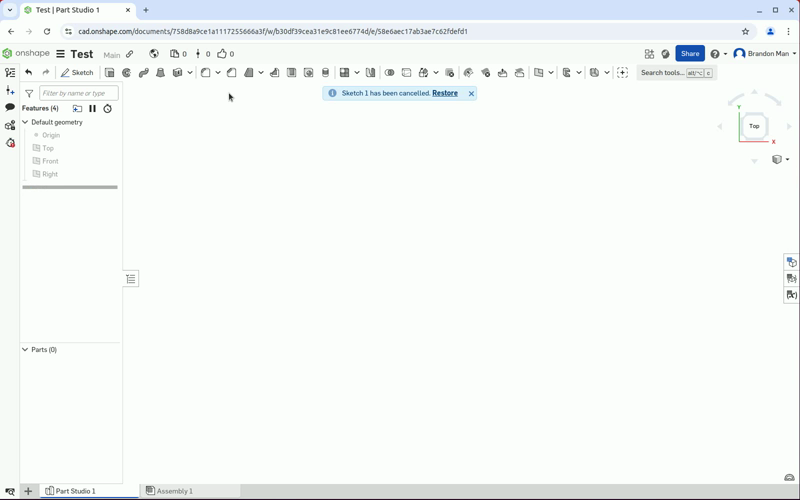
mouse_move(73, 352)
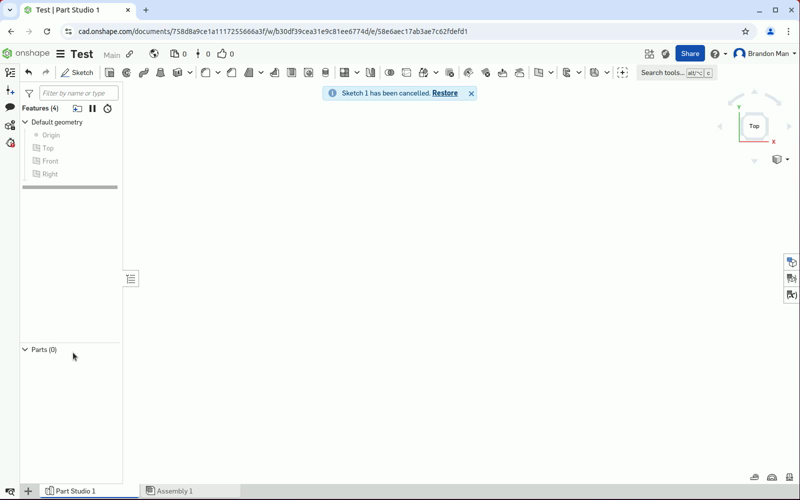
key(y)
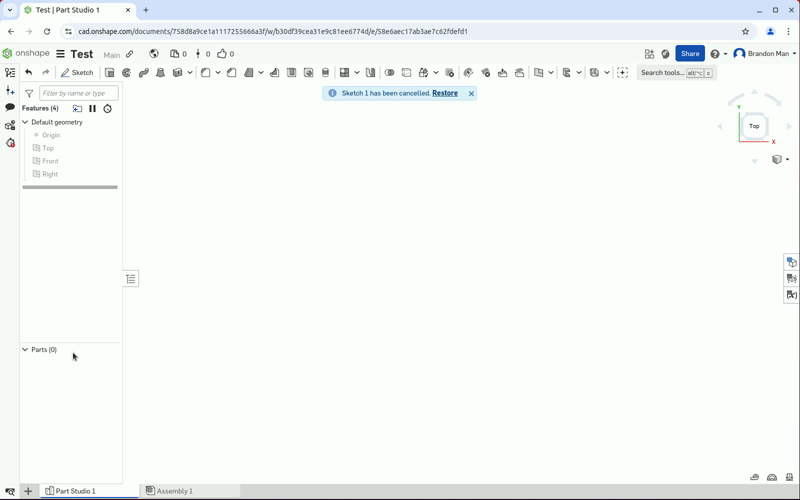
key(shift+p)
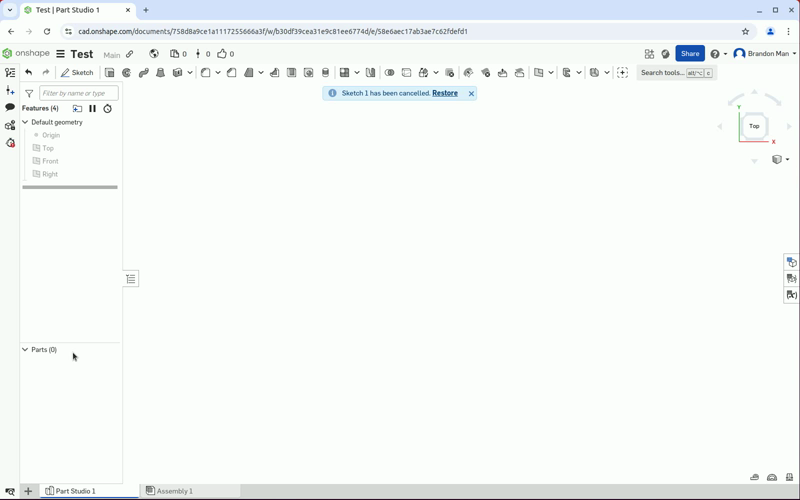
key(space)
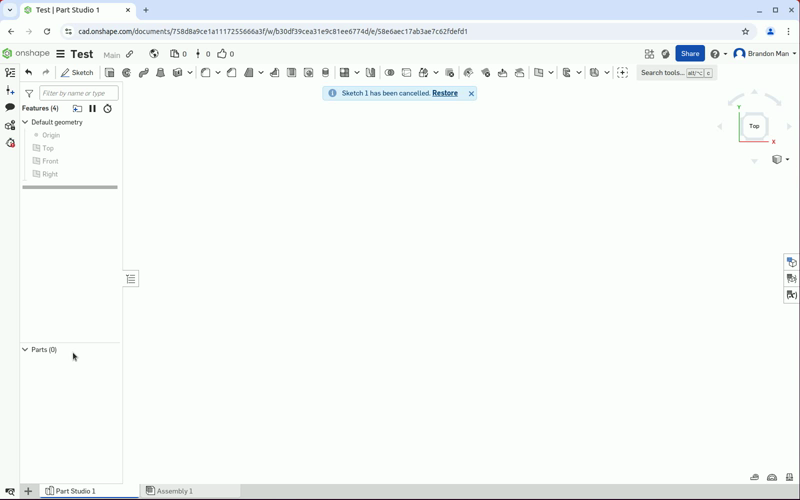
key_down(shift)
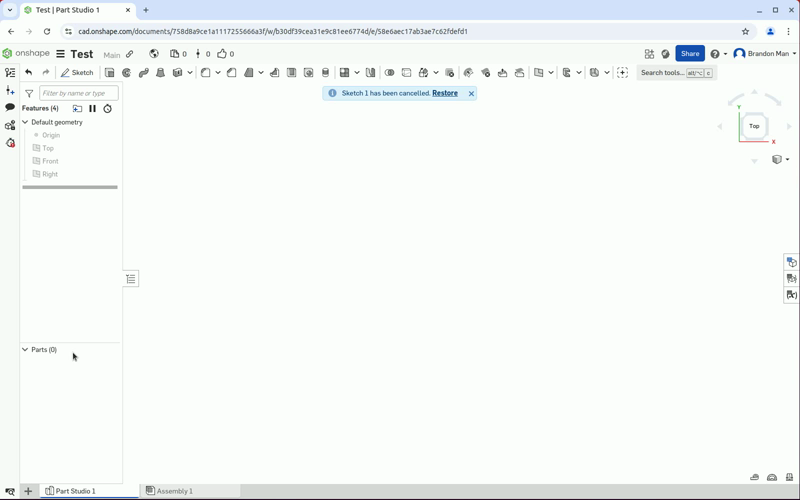
key(up)
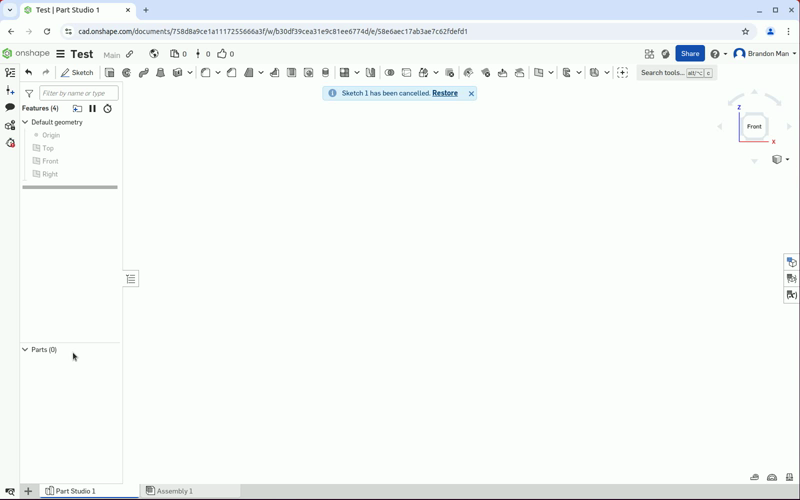
key_up(shift)
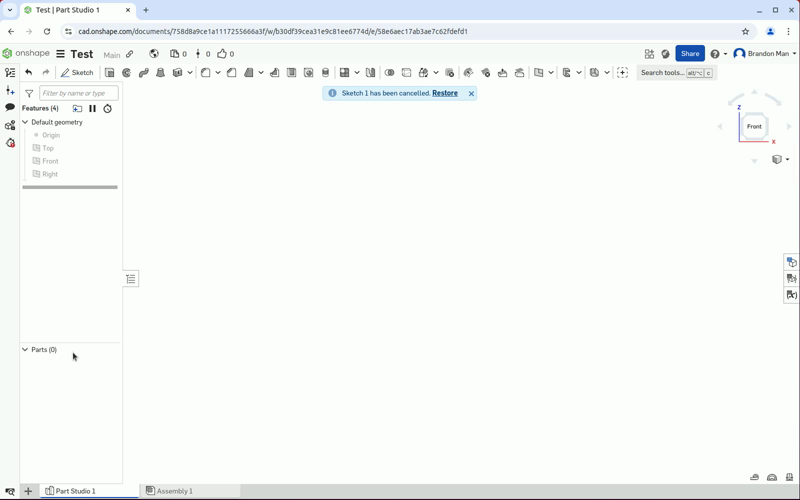
mouse_move(73, 352)
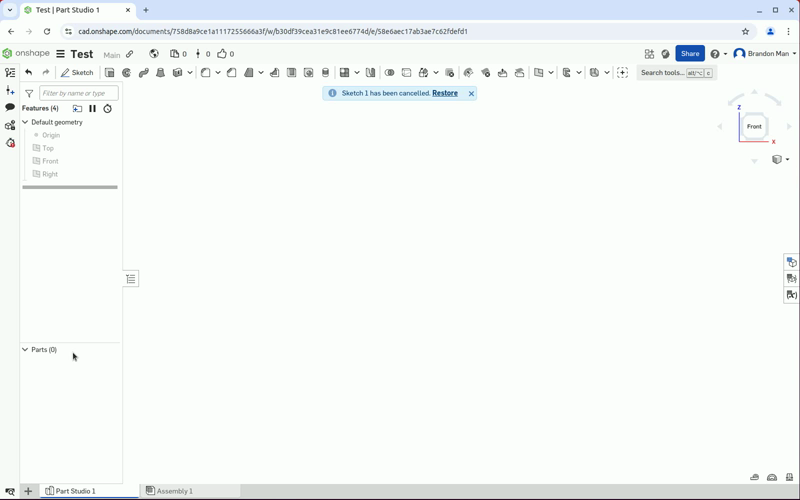
key(shift+y)
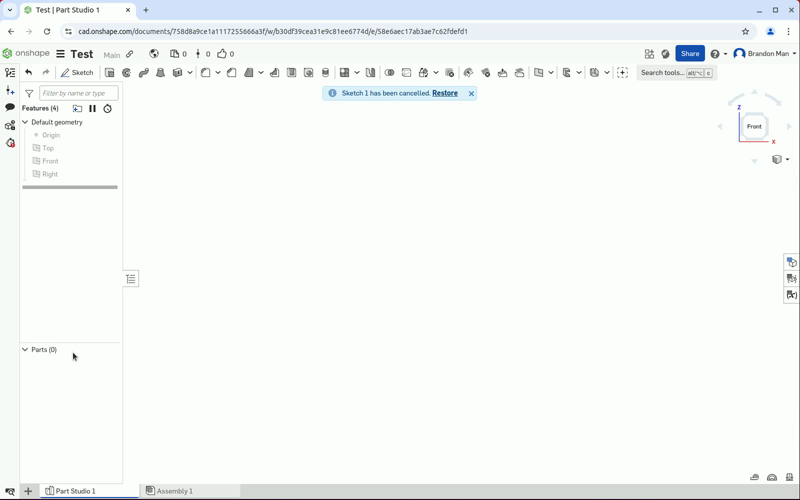
key(shift+s)
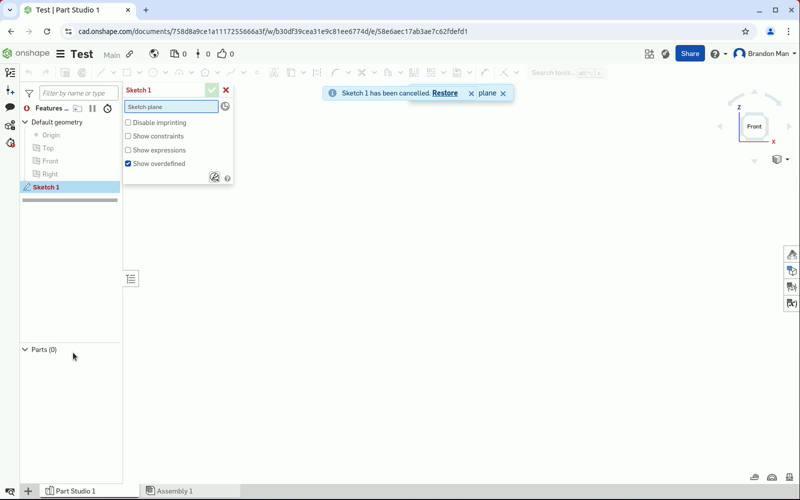
mouse_move(73, 163)
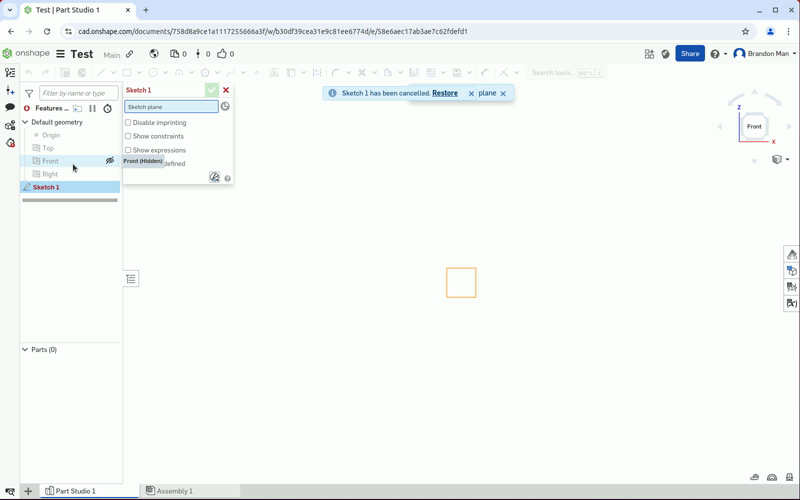
click(73, 163)
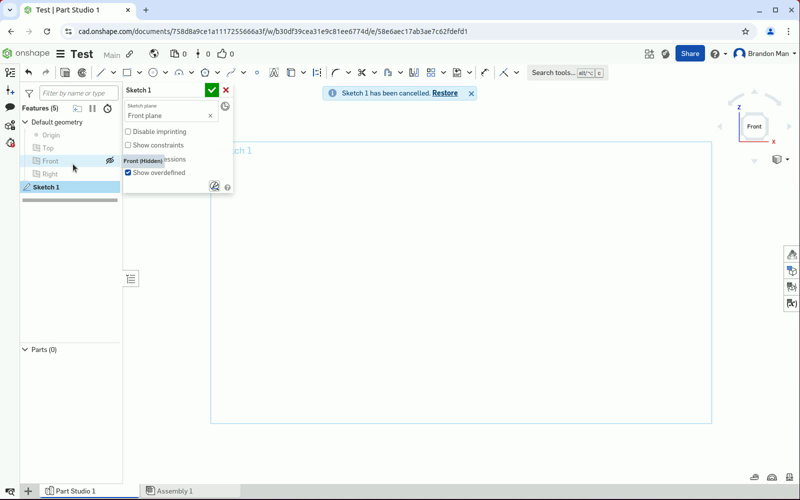
mouse_move(73, 352)
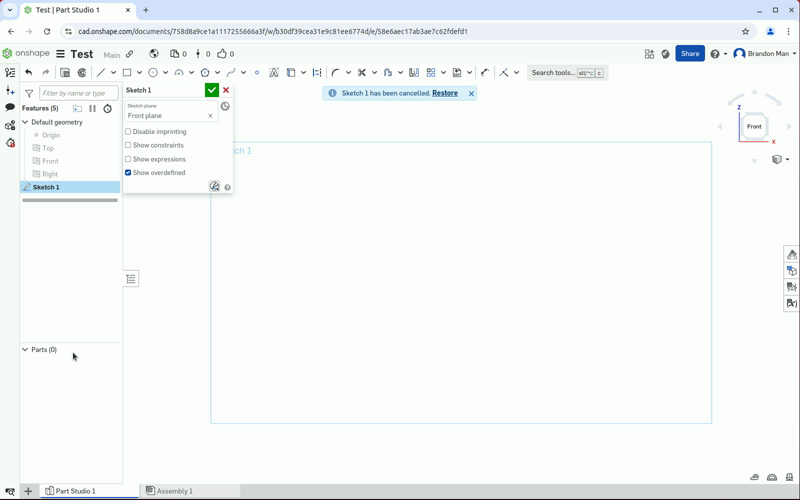
key(y)
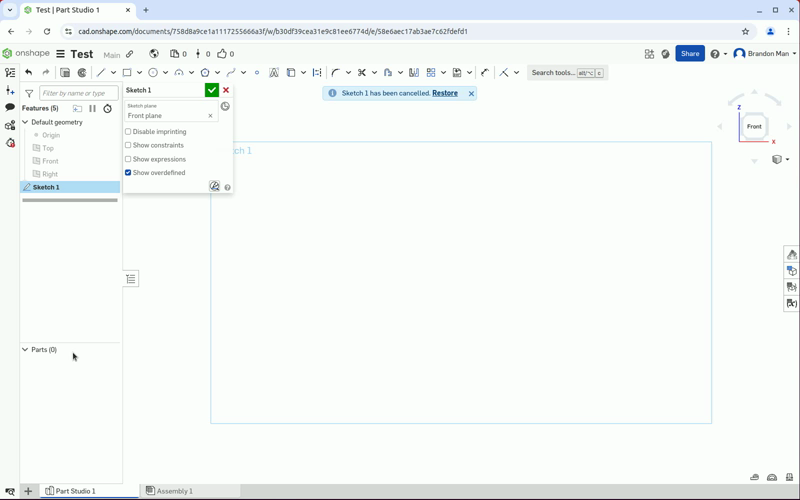
key(l)
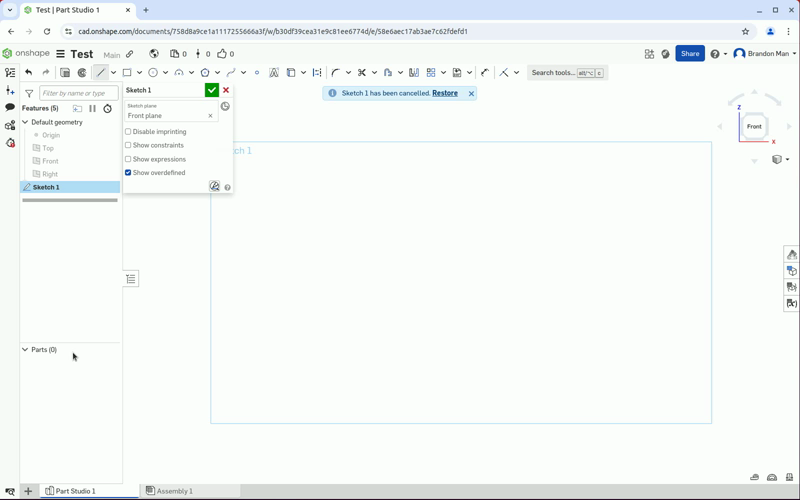
key_down(shift)
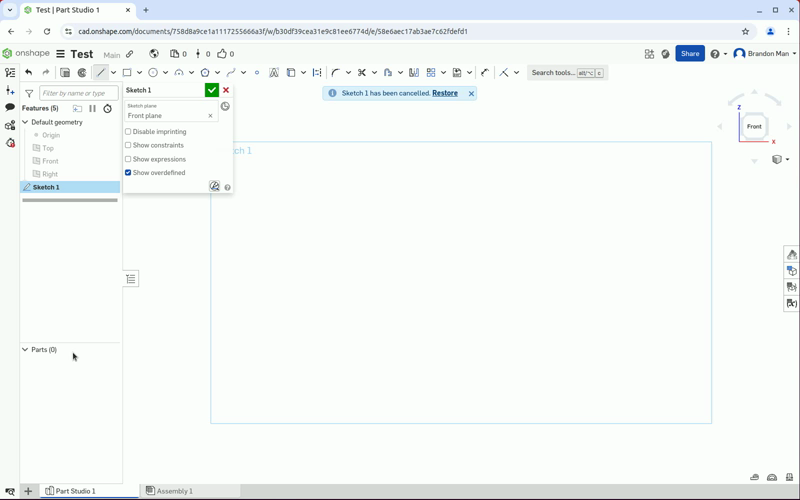
mouse_move(460, 282)
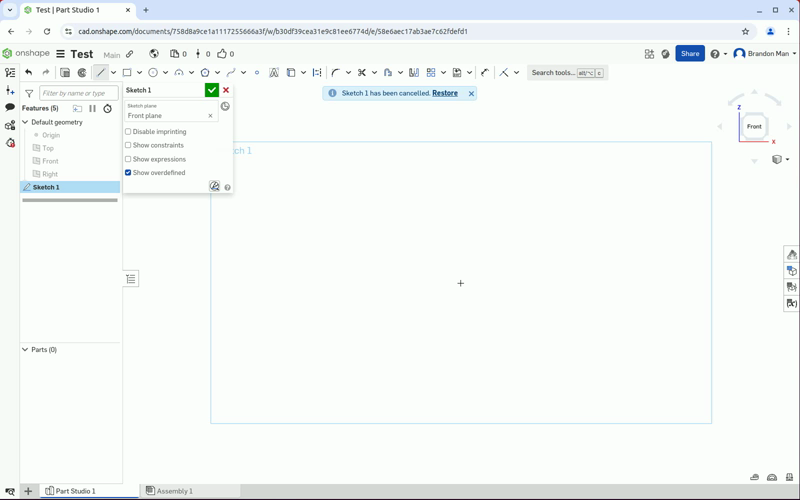
click(460, 282)
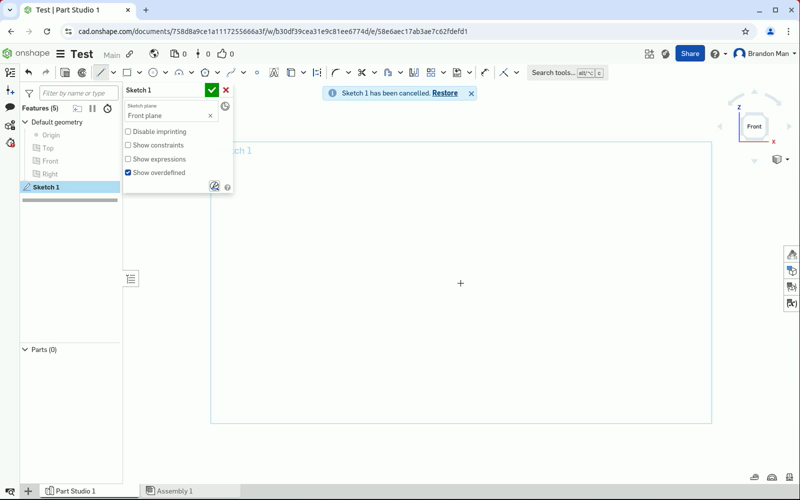
key_up(shift)
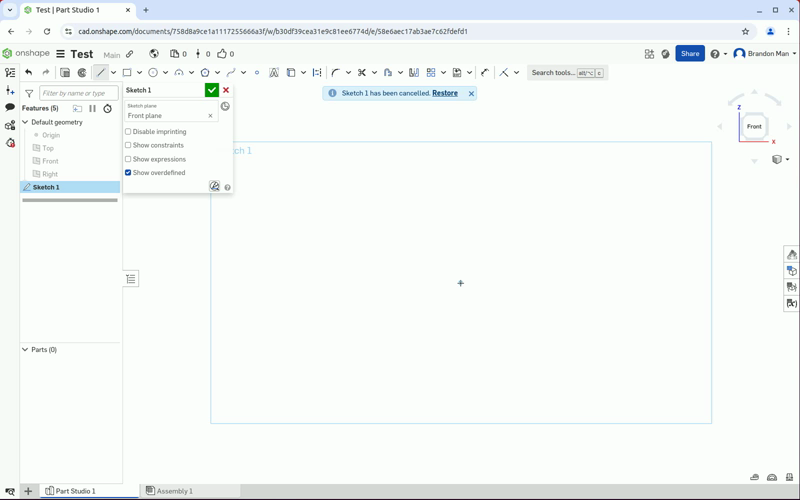
key_down(shift)
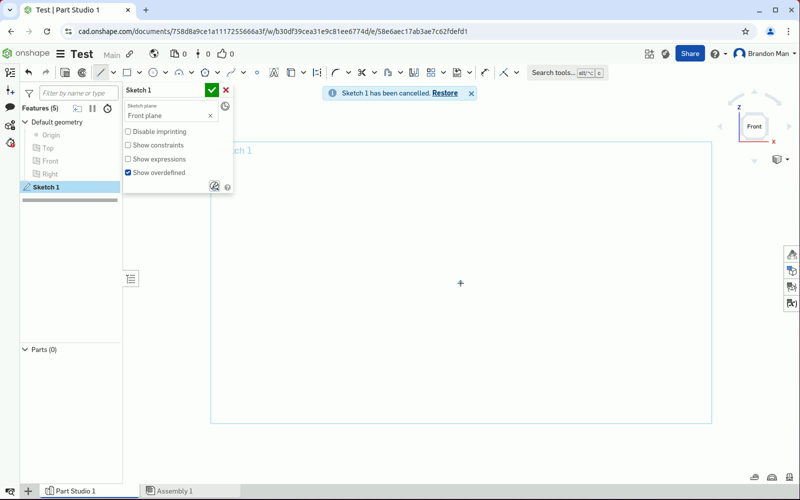
mouse_move(533, 282)
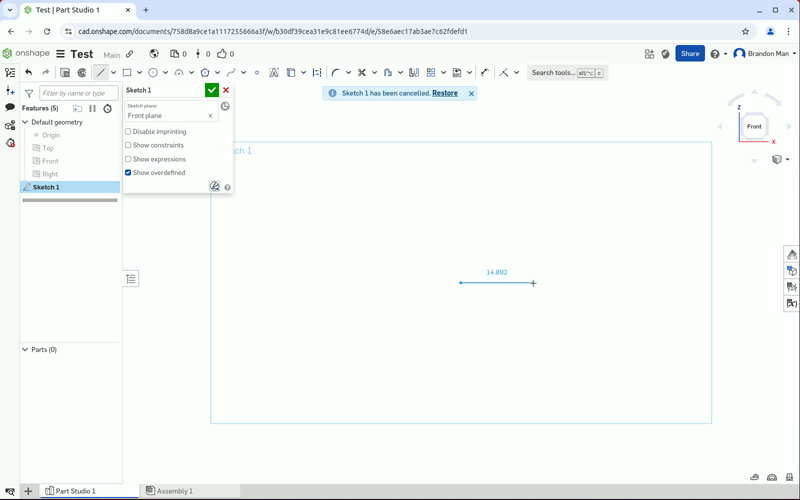
click(533, 282)
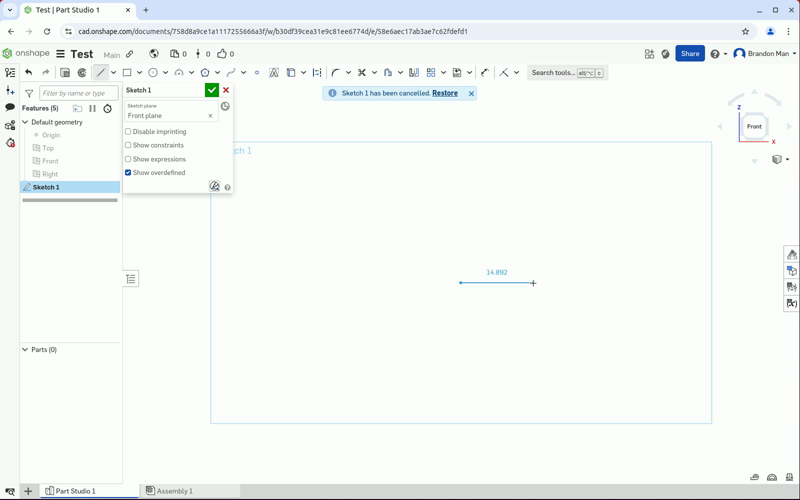
key_up(shift)
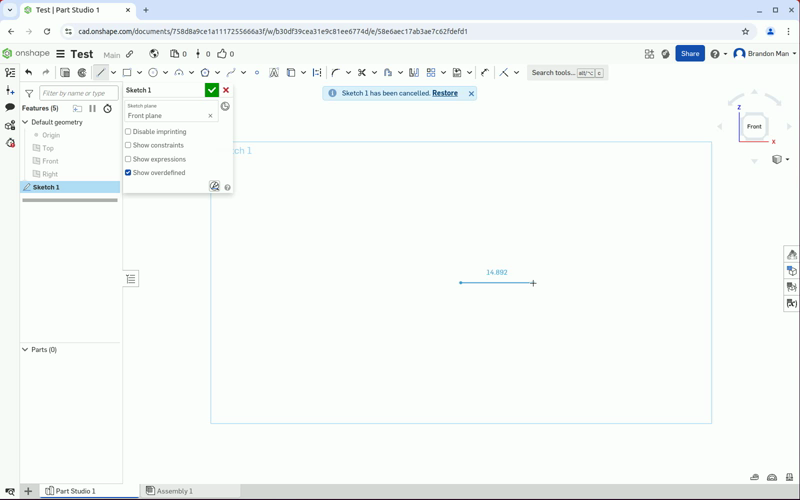
key_down(shift)
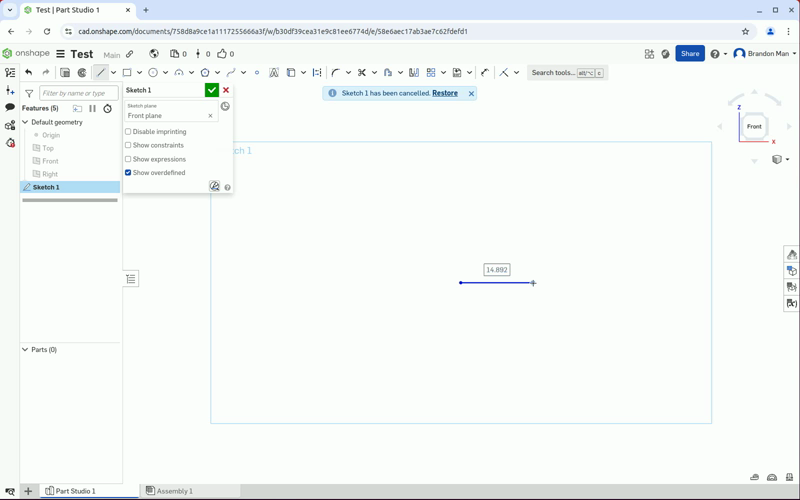
mouse_move(533, 170)
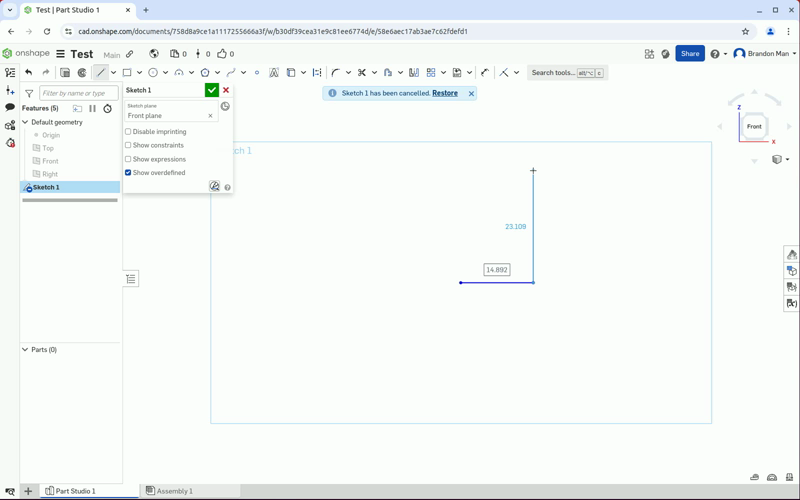
click(533, 170)
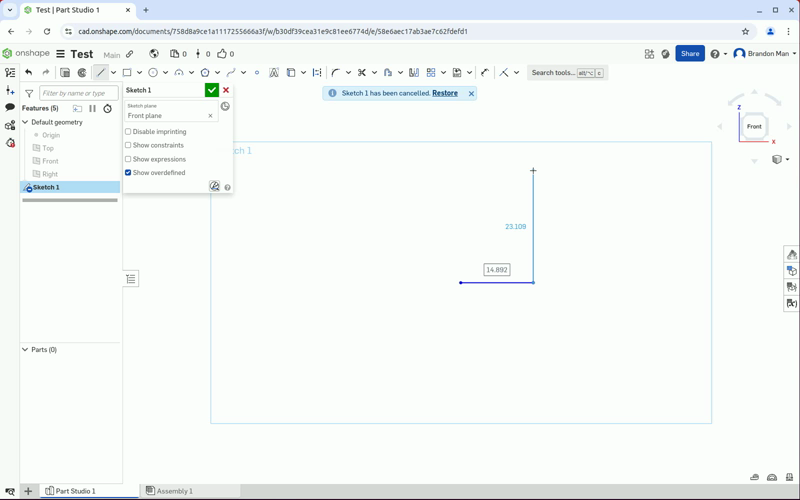
key_up(shift)
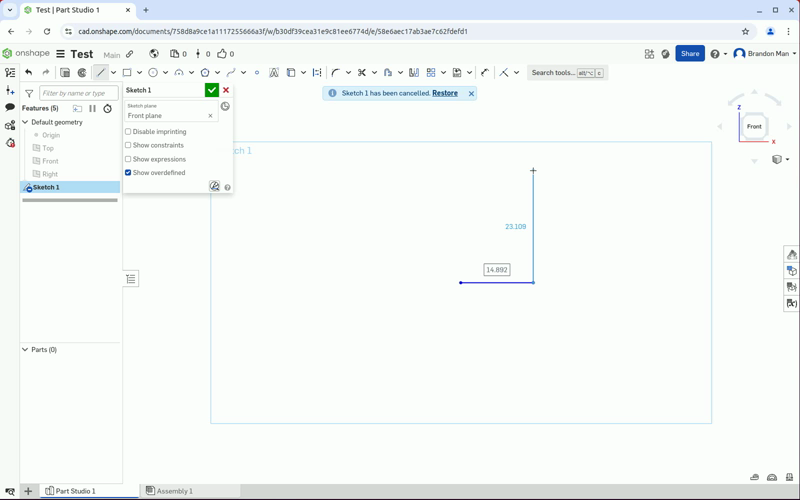
key_down(shift)
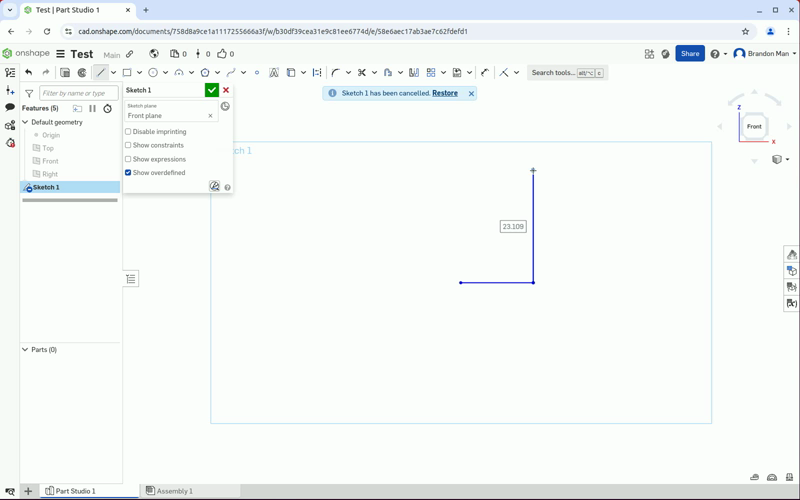
mouse_move(460, 170)
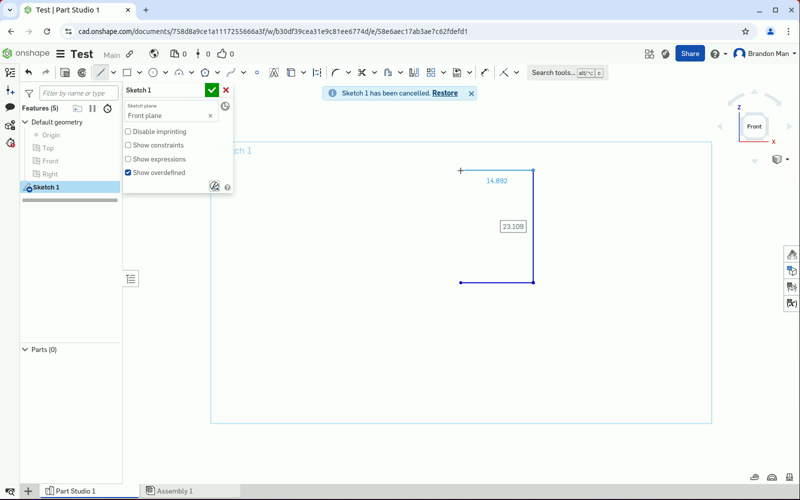
click(460, 170)
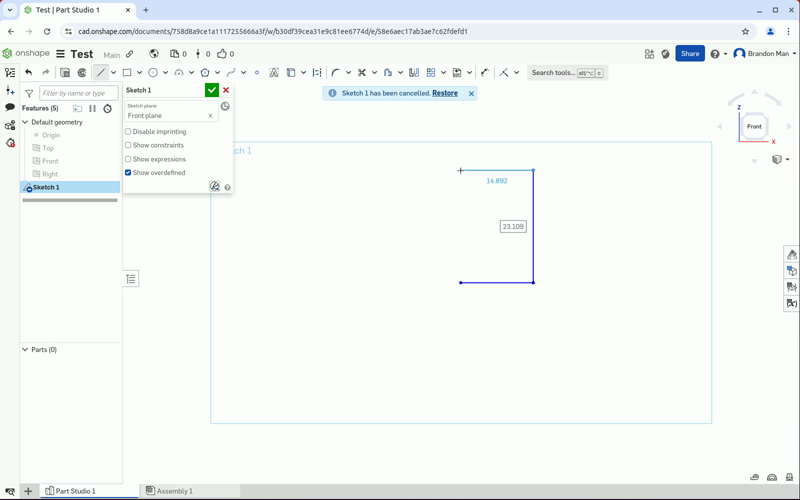
key_up(shift)
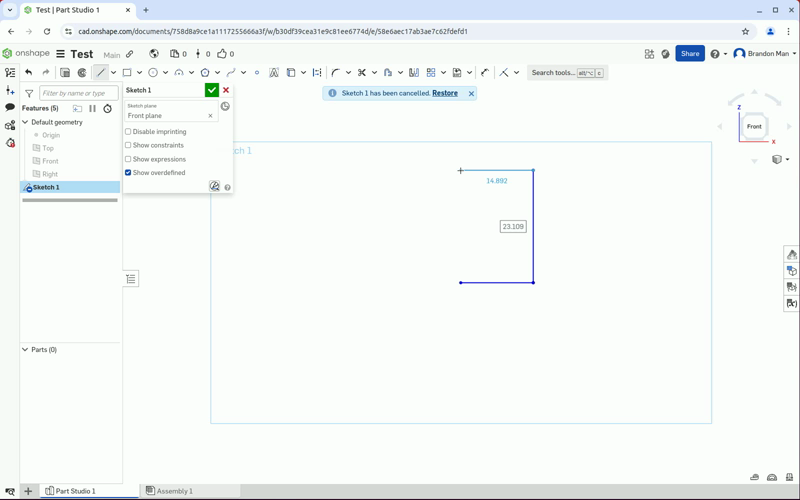
key_down(shift)
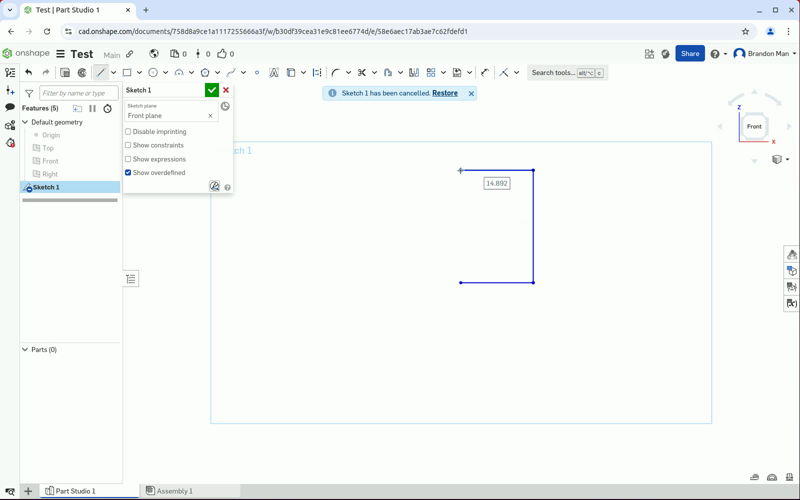
mouse_move(460, 282)
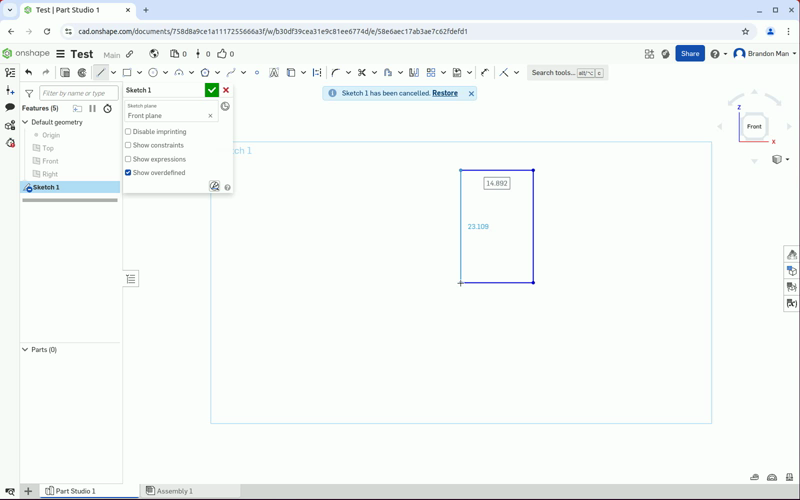
key_up(shift)
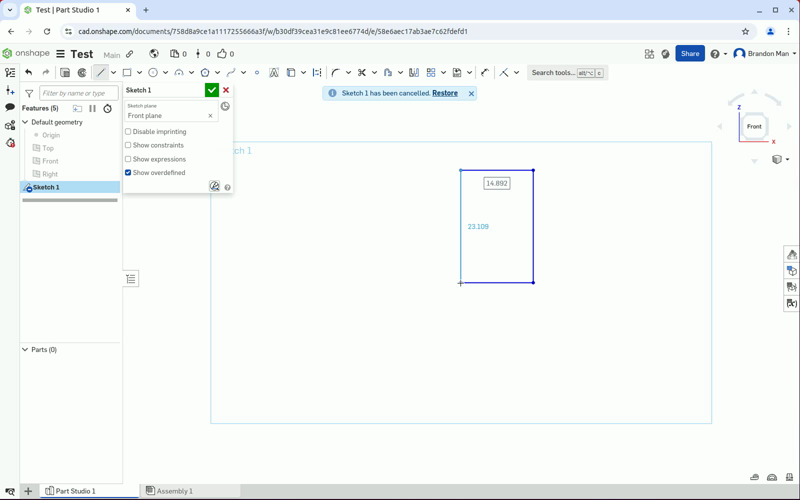
click(460, 282)
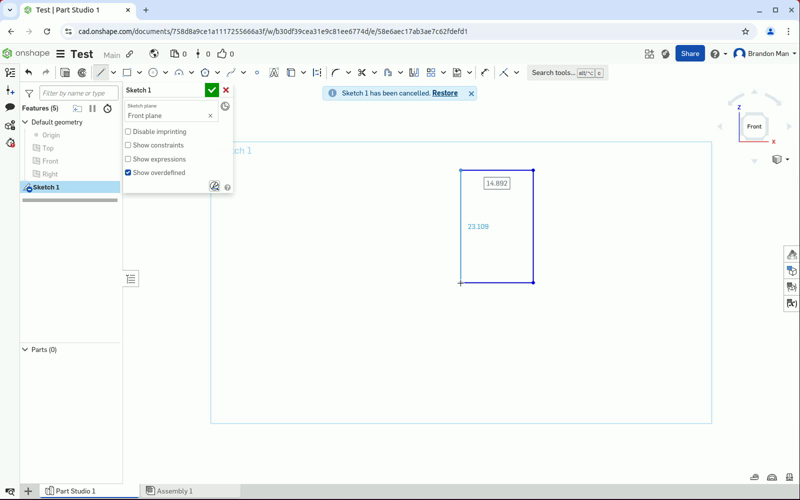
key(esc)
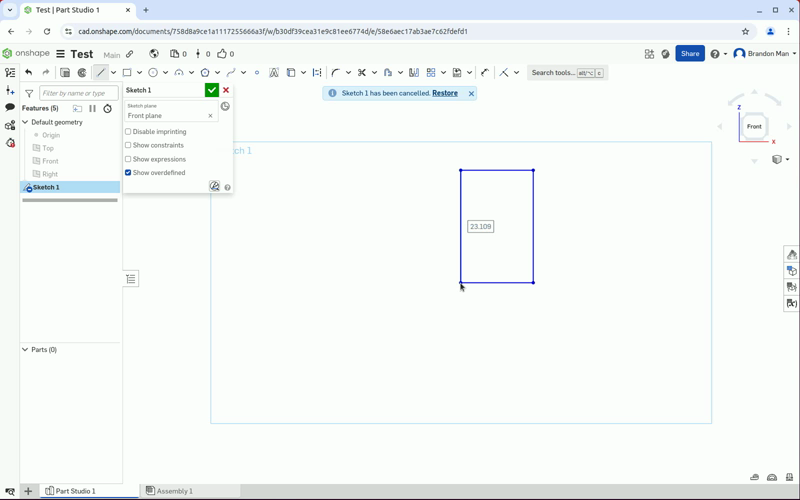
key(c)
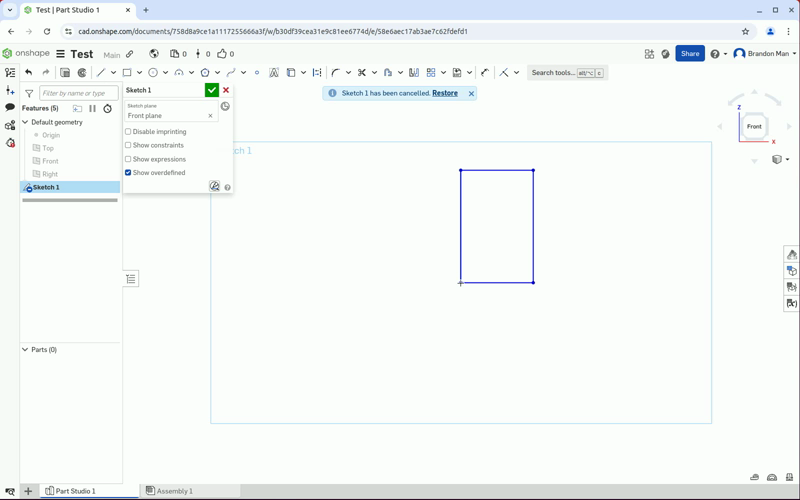
key_down(shift)
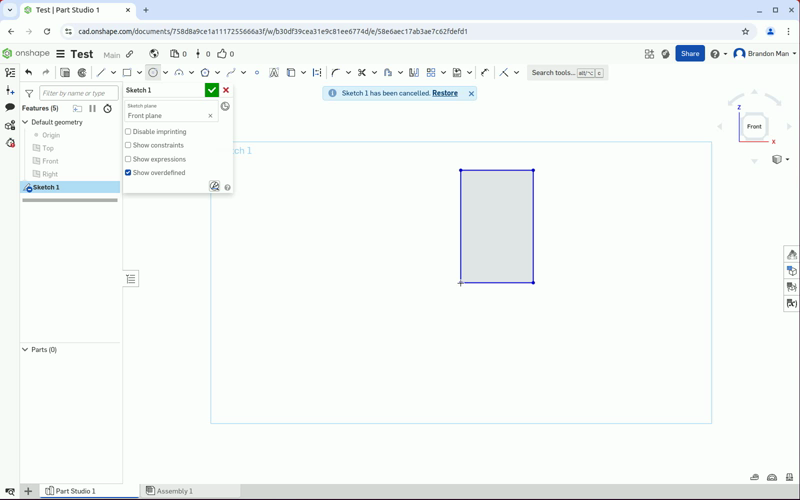
mouse_move(496, 216)
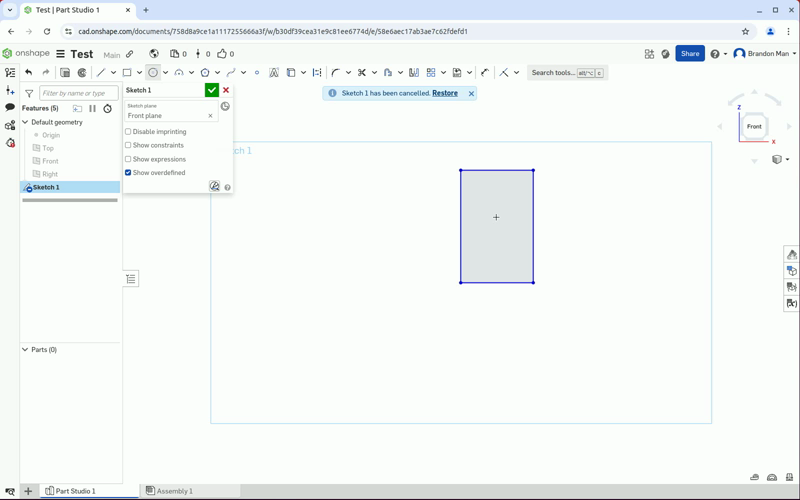
click(496, 216)
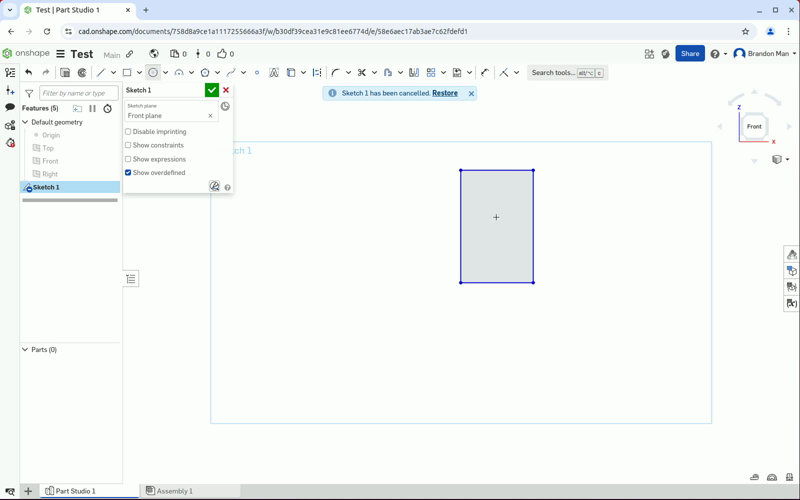
key_up(shift)
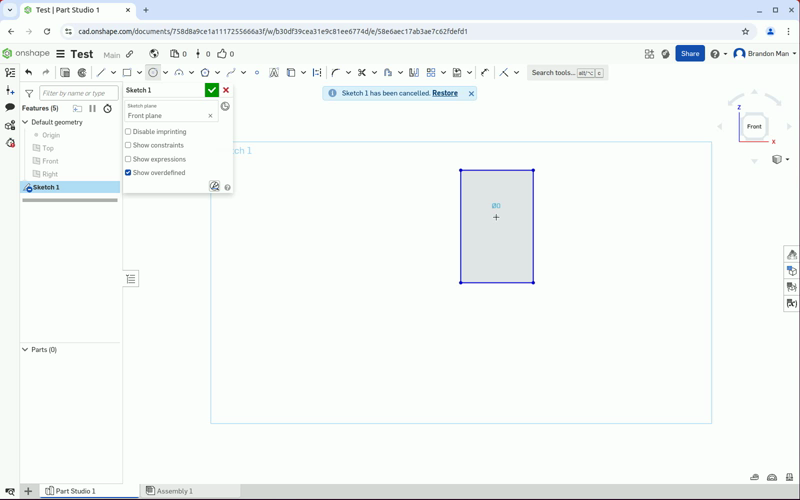
mouse_move(524, 216)
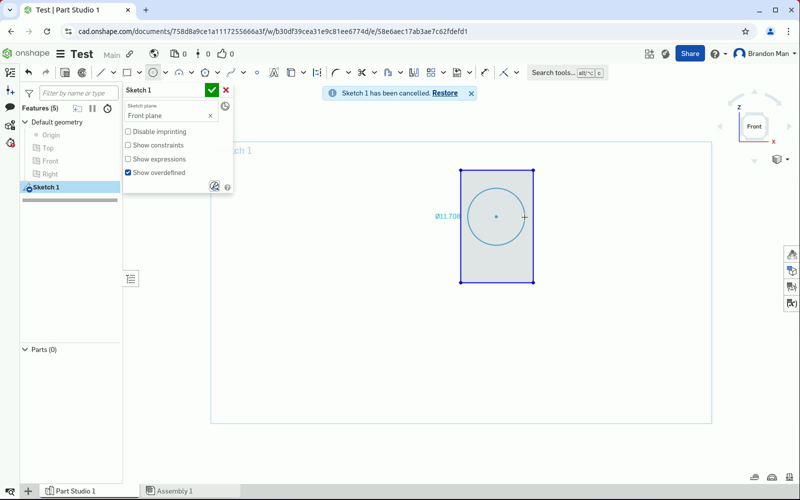
click(524, 216)
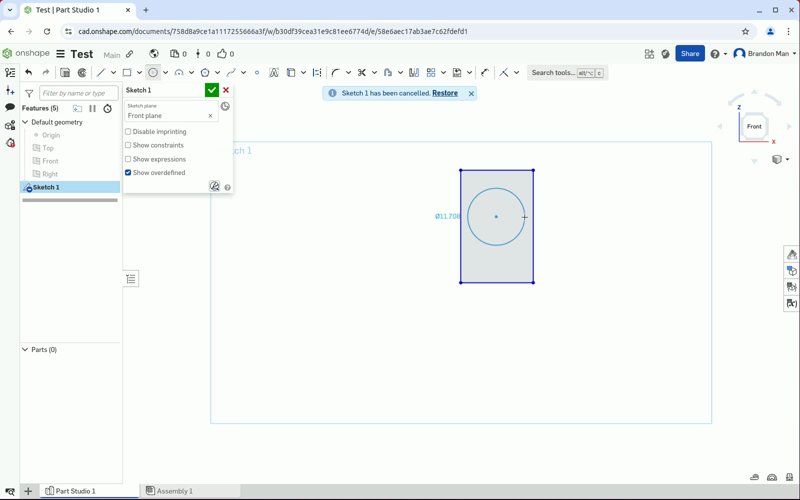
key(esc)
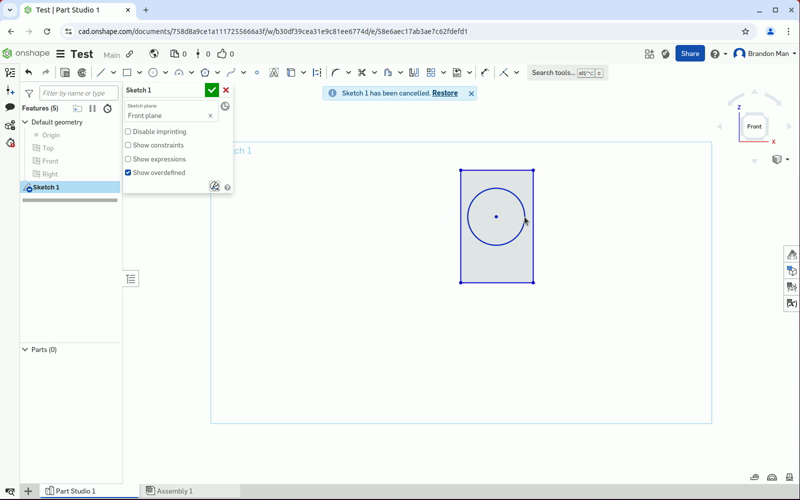
mouse_move(511, 256)
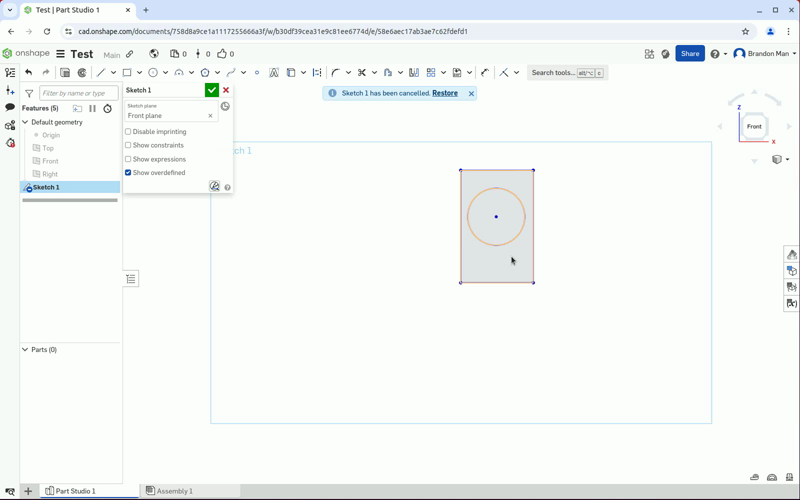
click(511, 256)
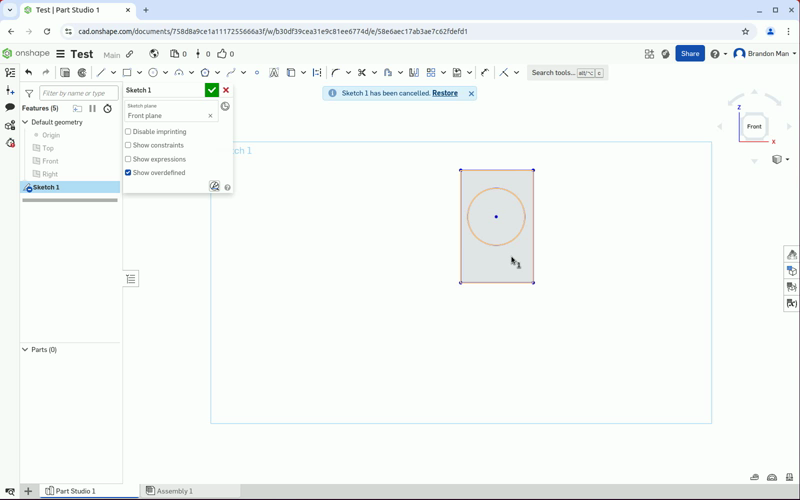
mouse_move(73, 352)
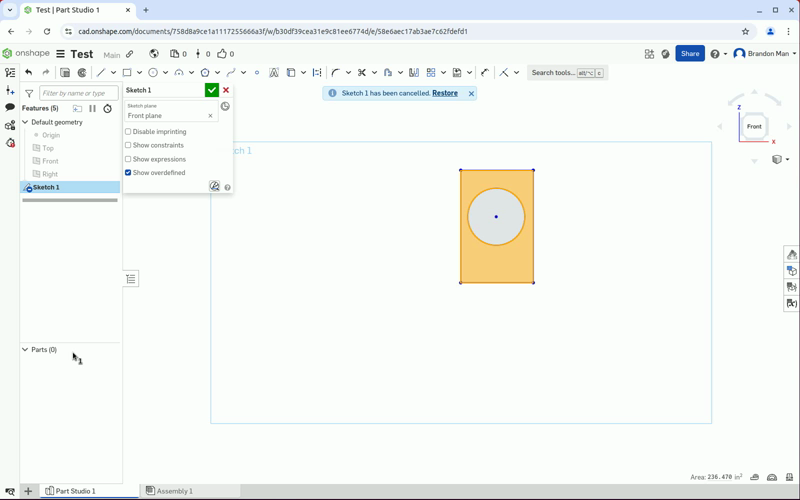
key(shift+y)
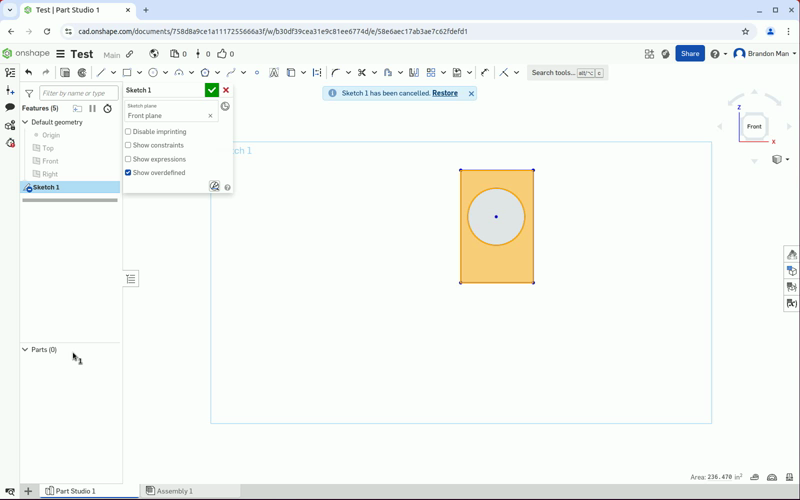
key(shift+e)
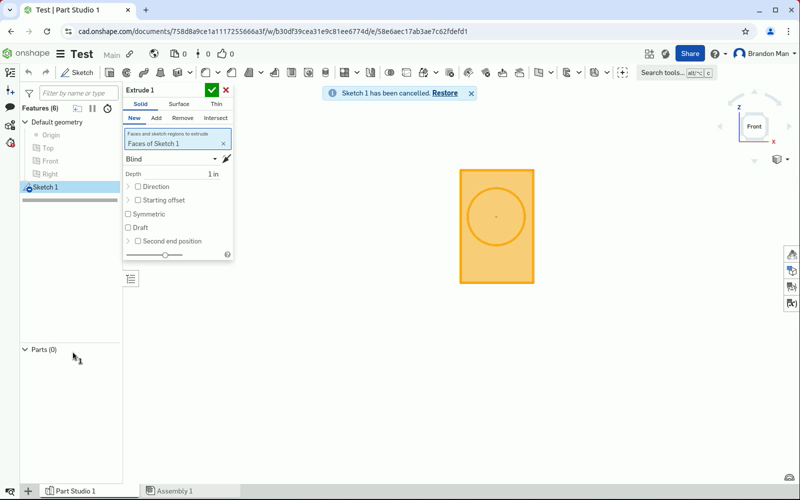
mouse_move(143, 106)
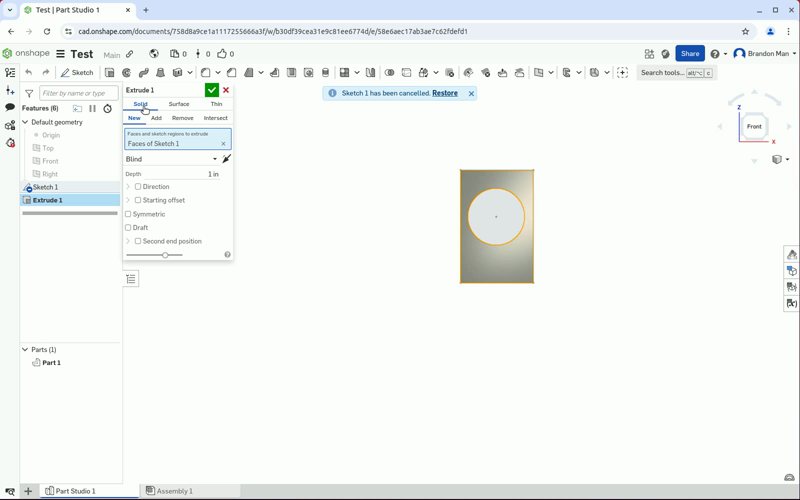
click(143, 106)
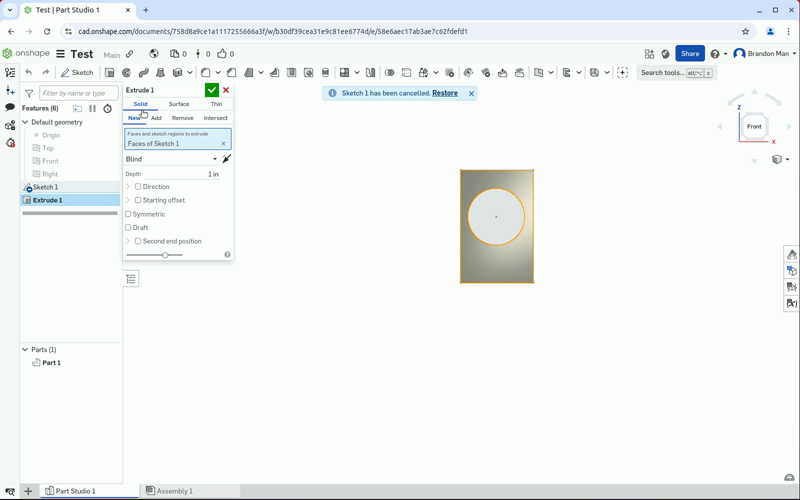
mouse_move(137, 120)
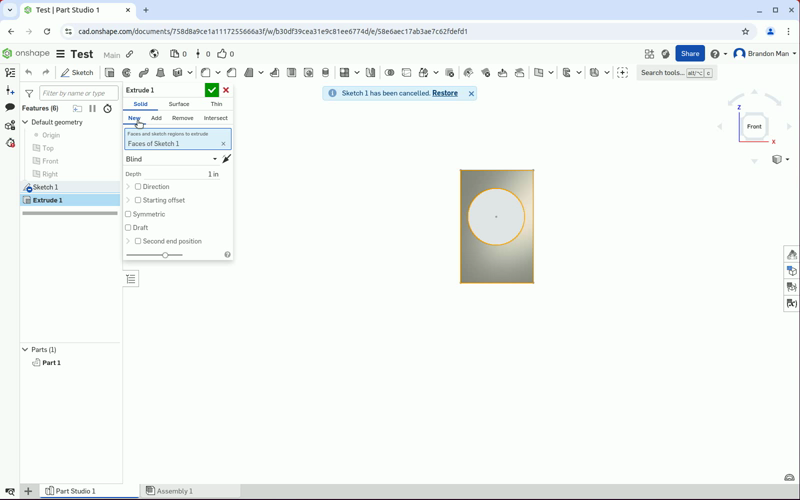
click(137, 120)
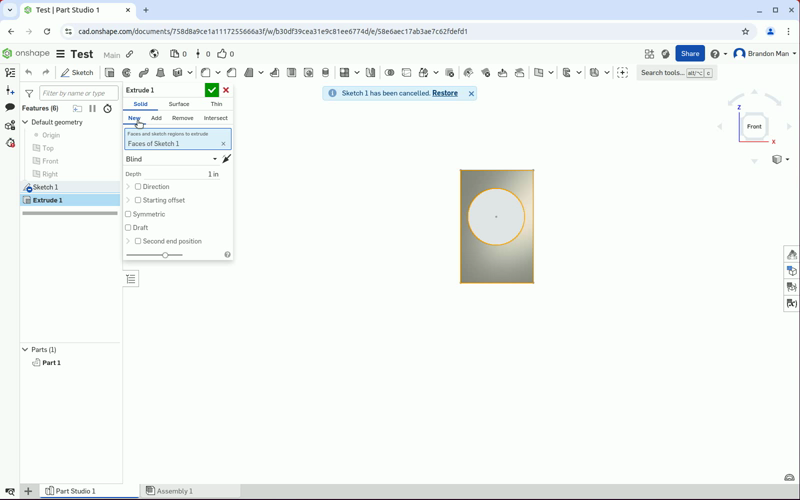
key(tab, 4)
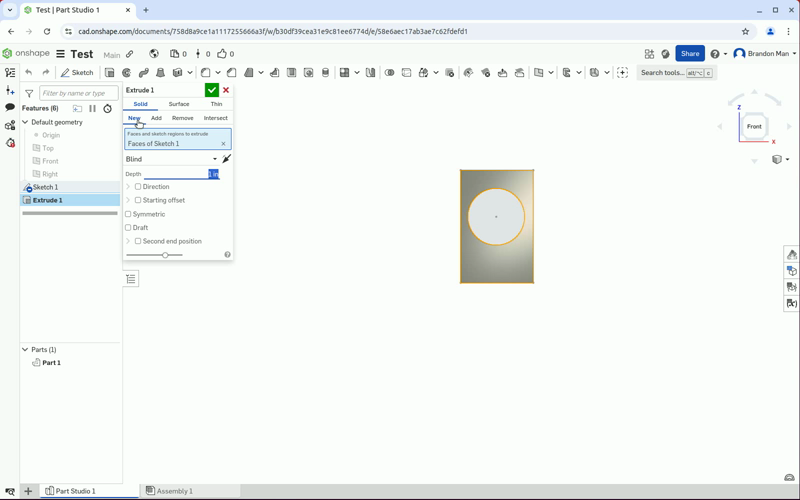
text(0.722)
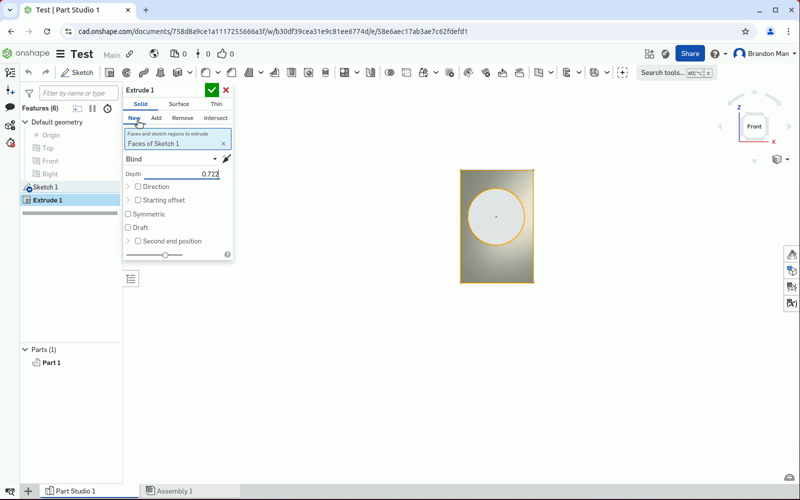
key(enter)
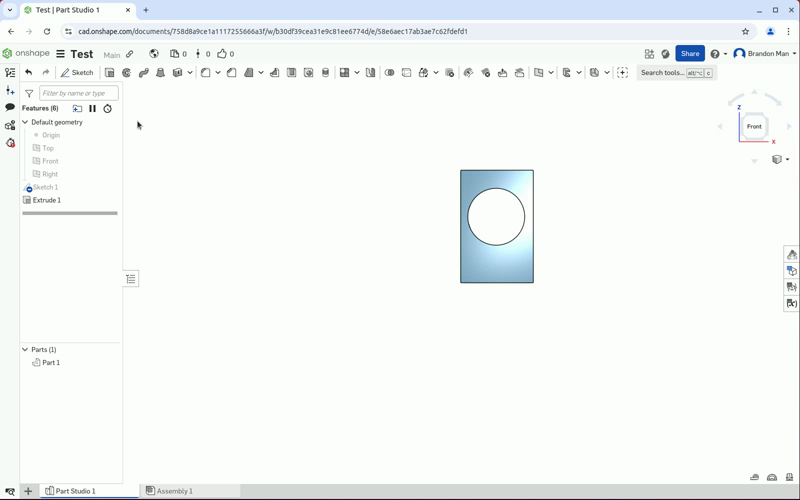
key(shift+h)
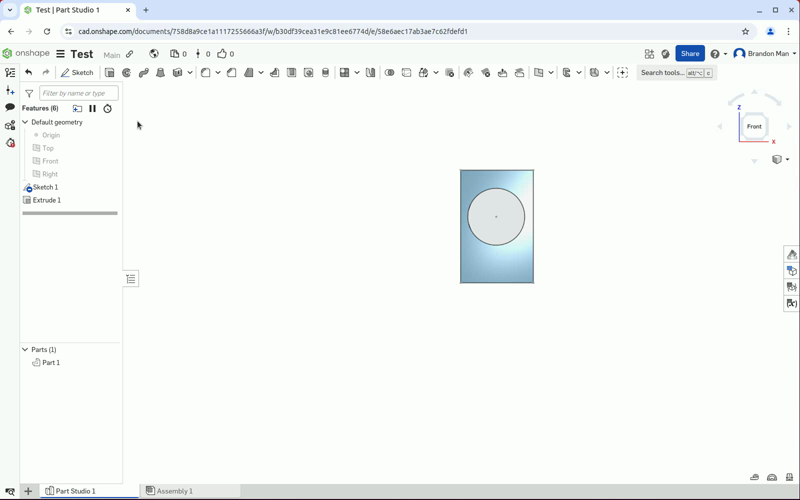
key(shift+h)
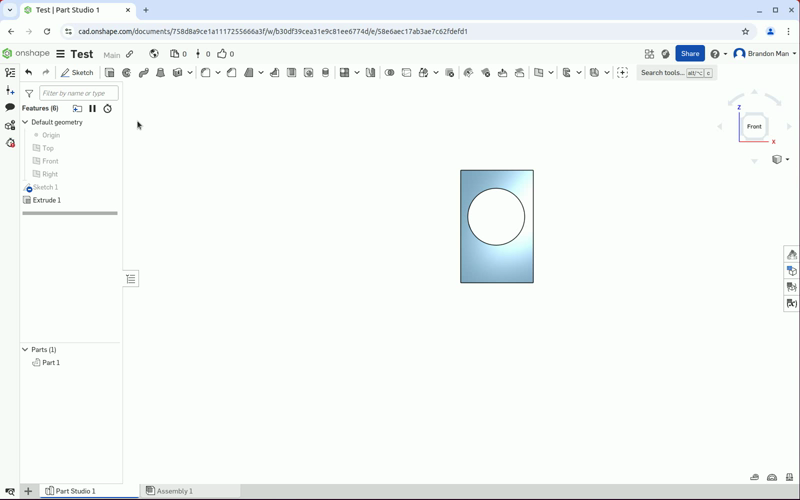
mouse_move(73, 189)
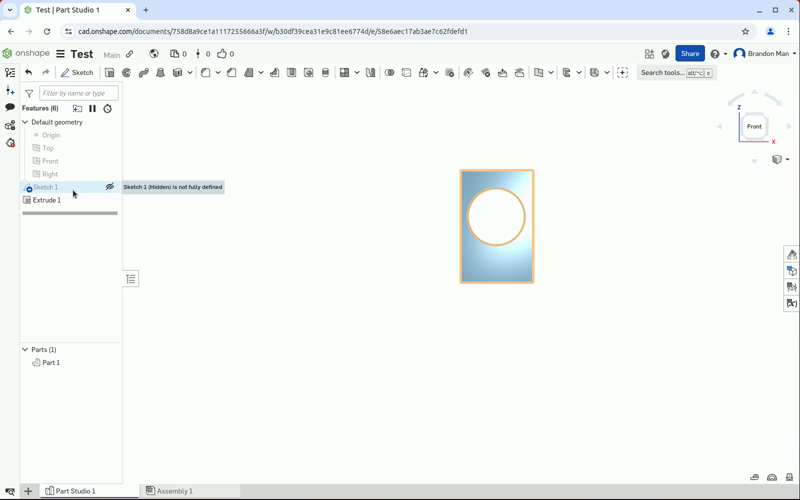
click(73, 189)
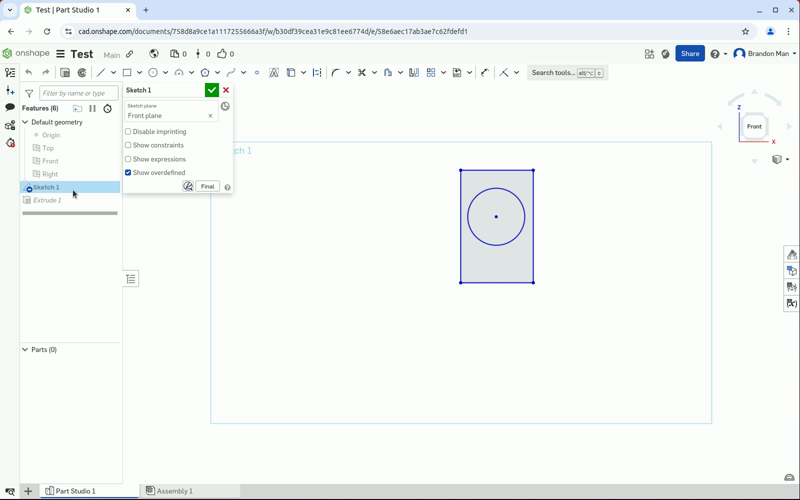
mouse_move(229, 92)
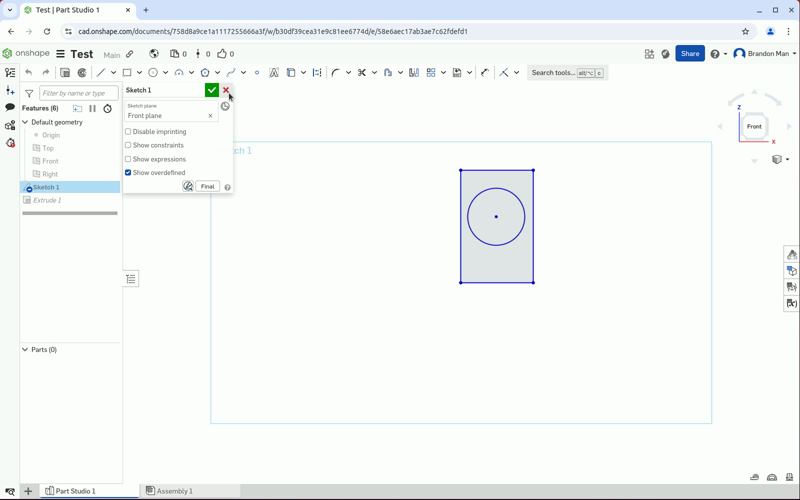
click(229, 92)
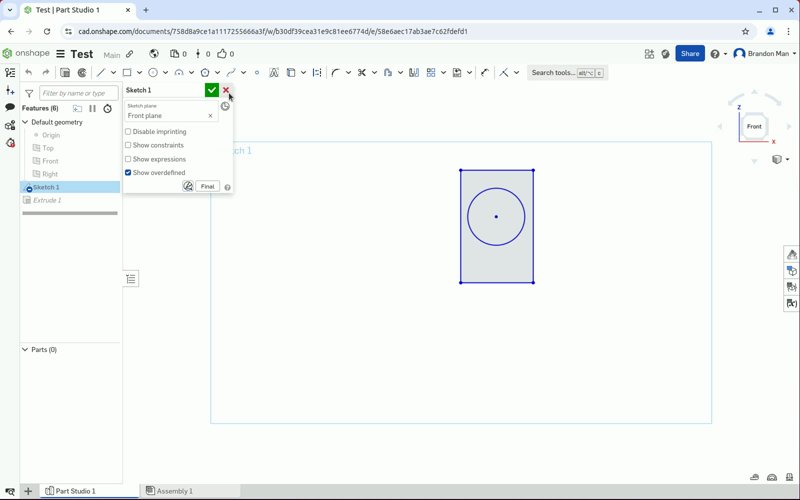
key(shift+s)
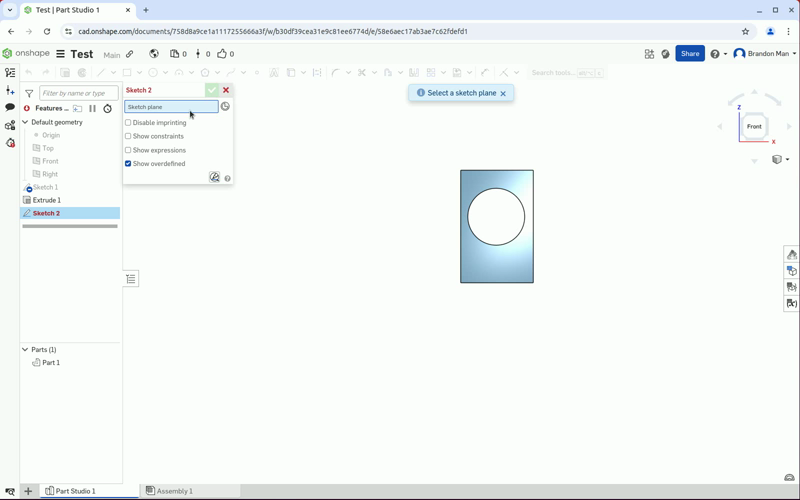
mouse_move(73, 163)
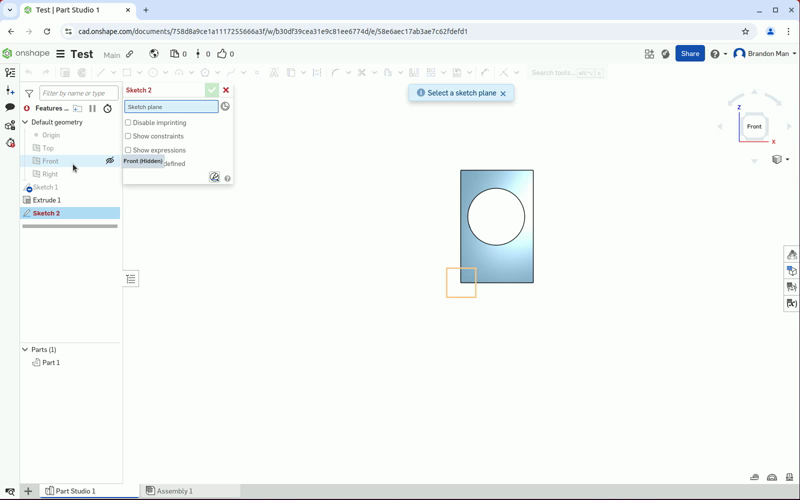
click(73, 163)
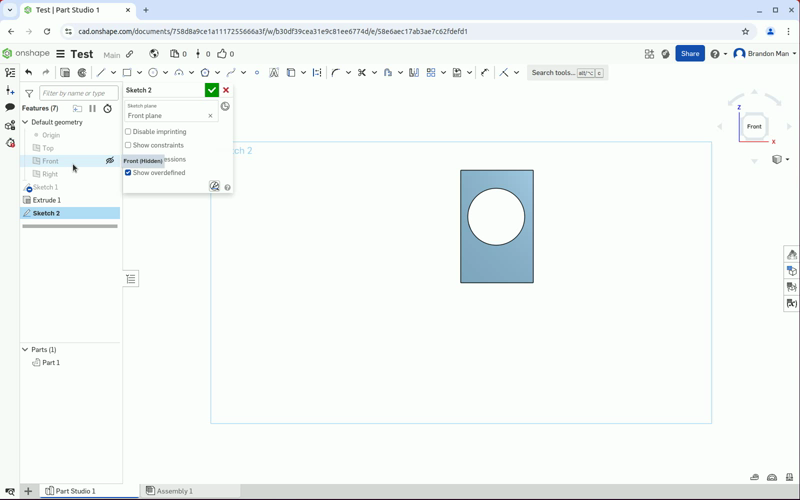
mouse_move(73, 352)
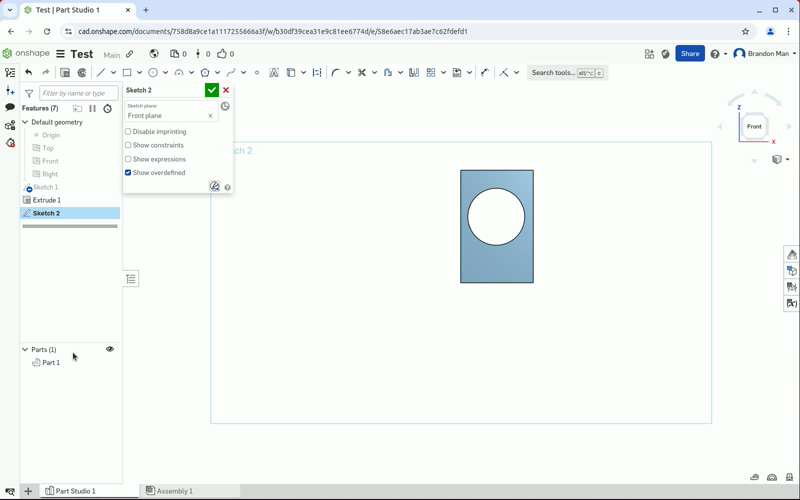
key(y)
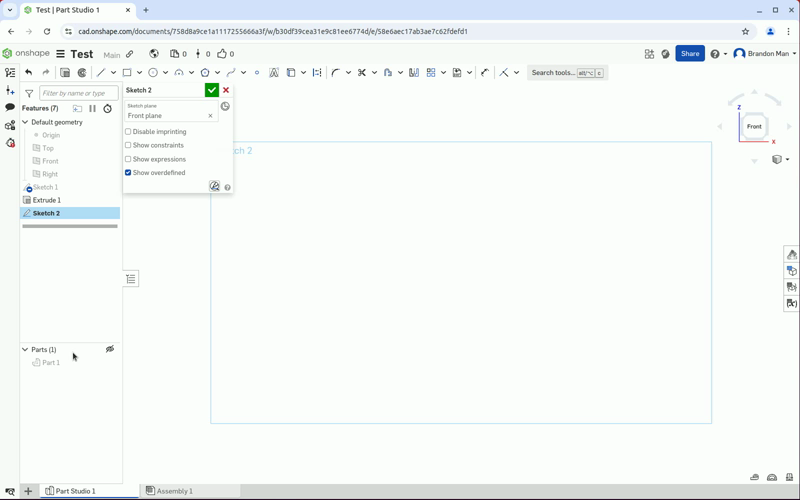
key(c)
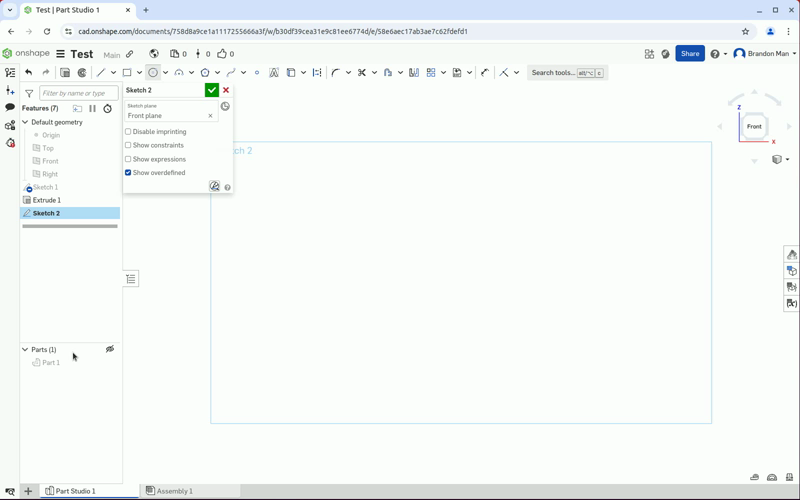
key_down(shift)
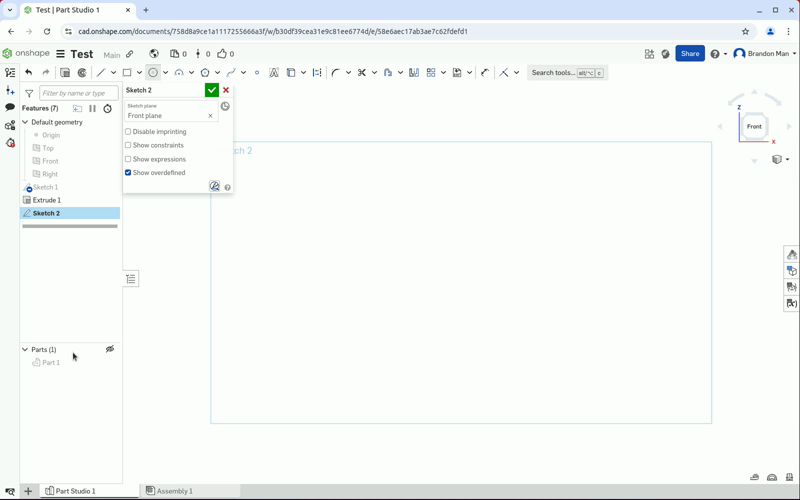
mouse_move(497, 216)
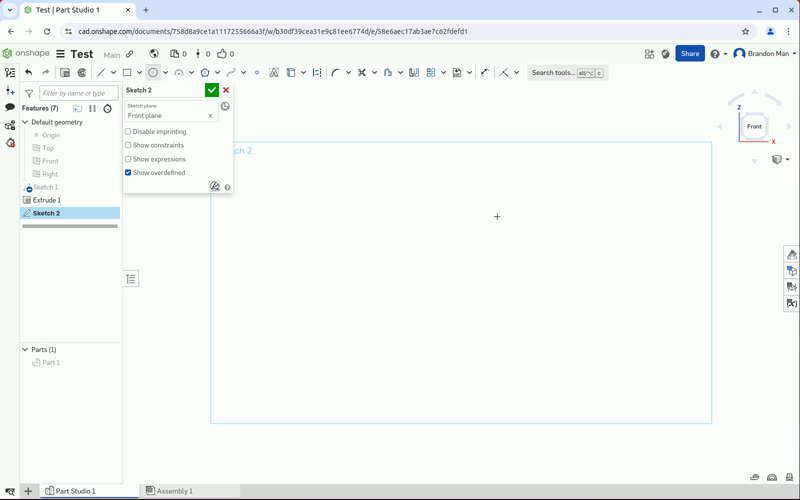
click(497, 216)
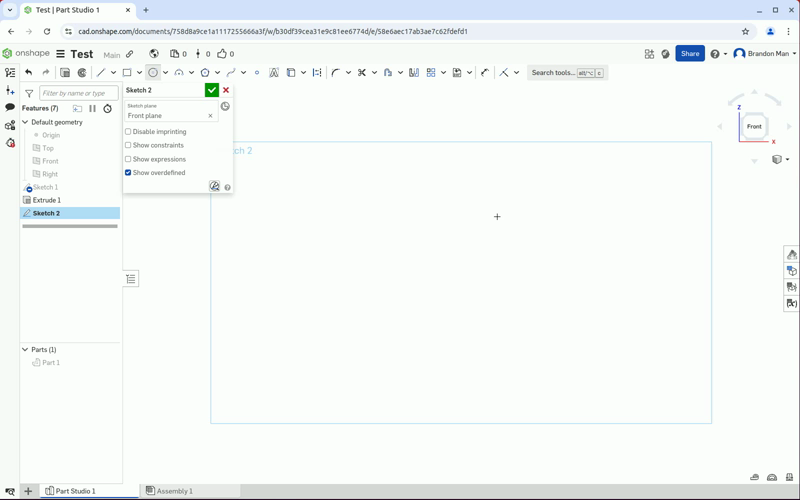
key_up(shift)
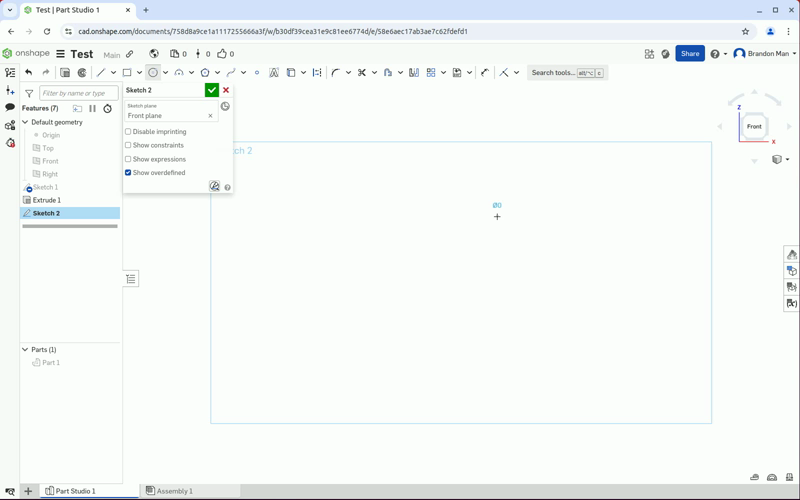
mouse_move(526, 216)
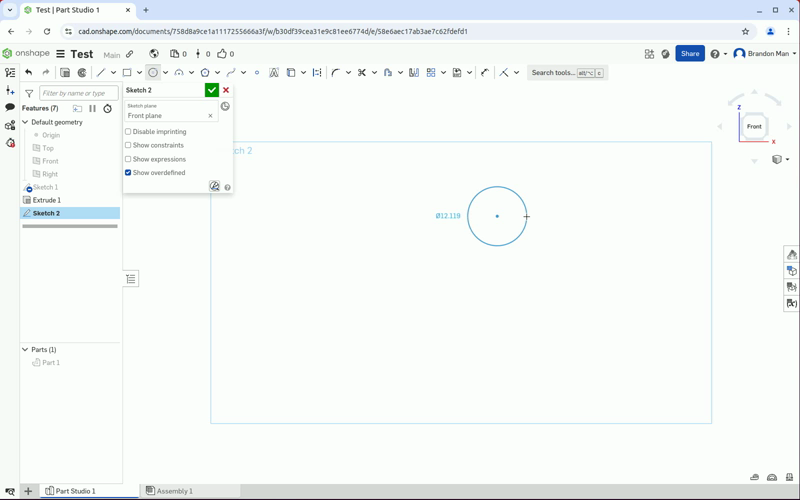
click(526, 216)
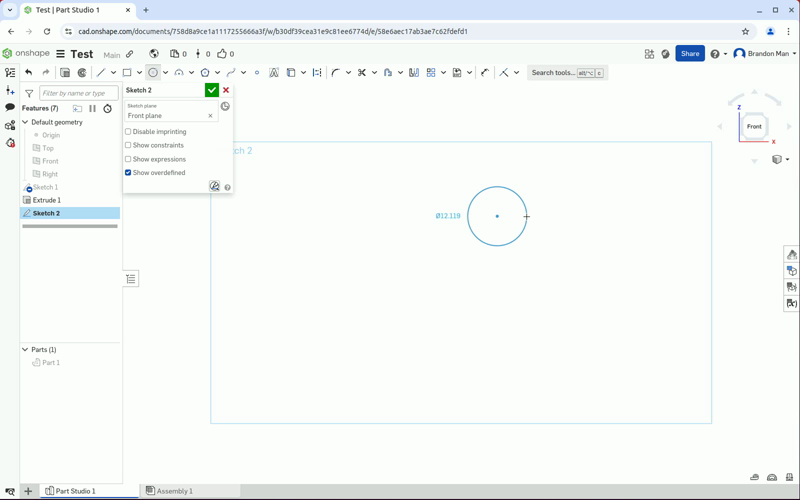
key(esc)
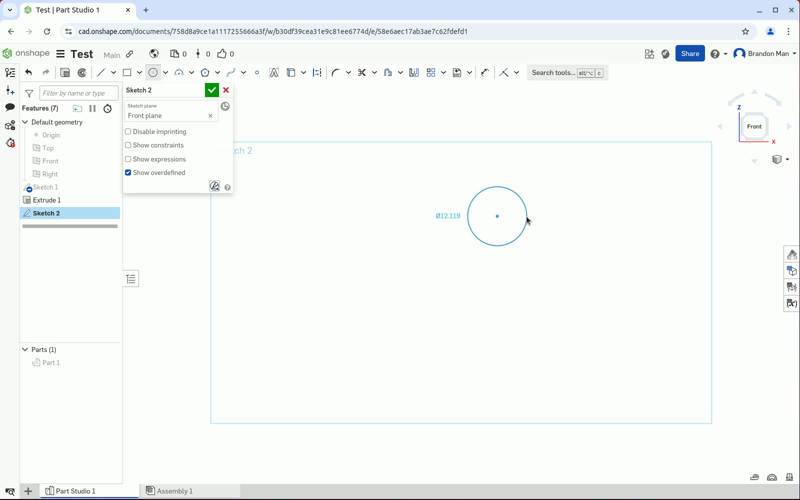
key(c)
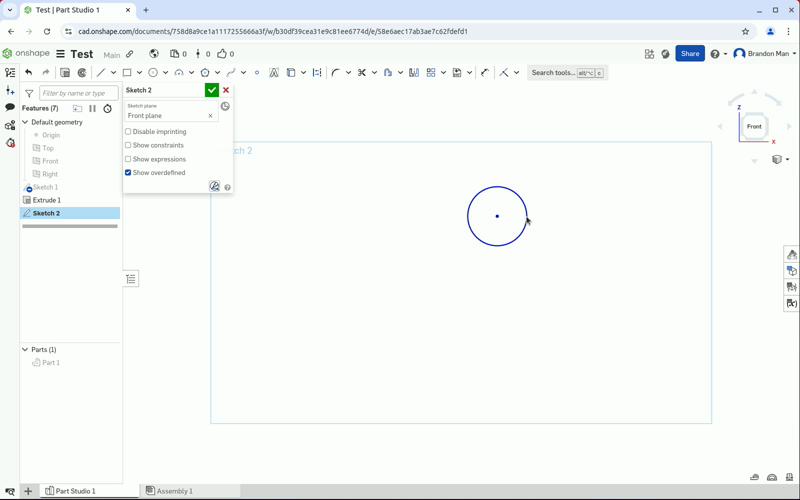
key_down(shift)
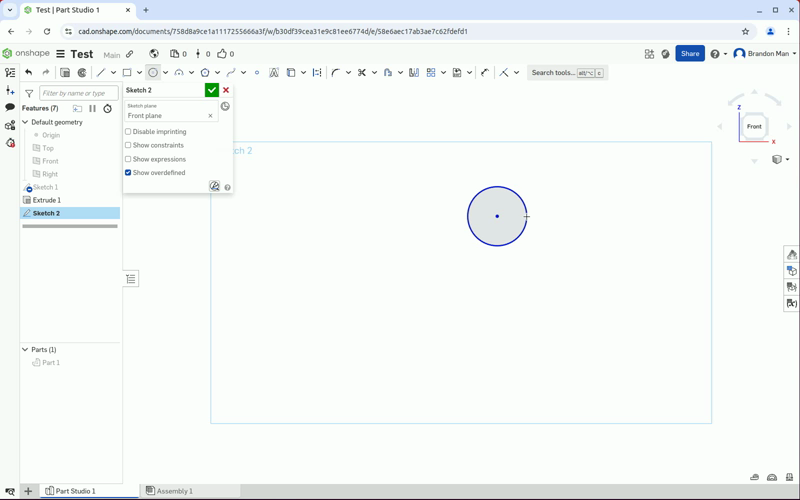
mouse_move(497, 216)
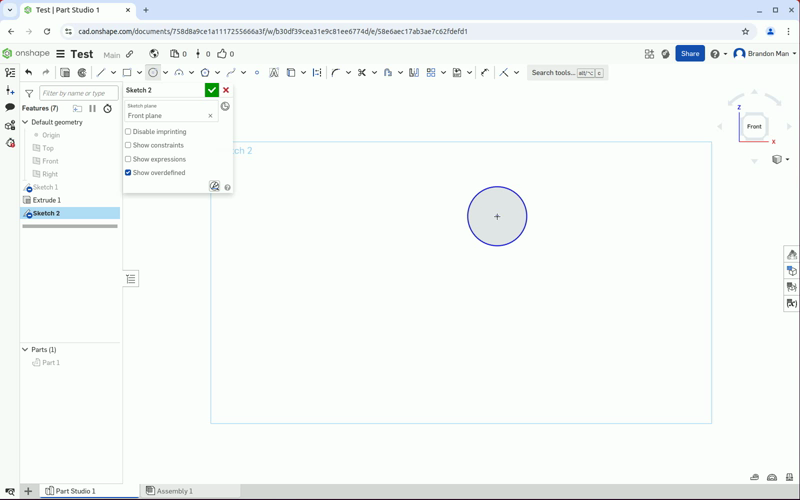
click(497, 216)
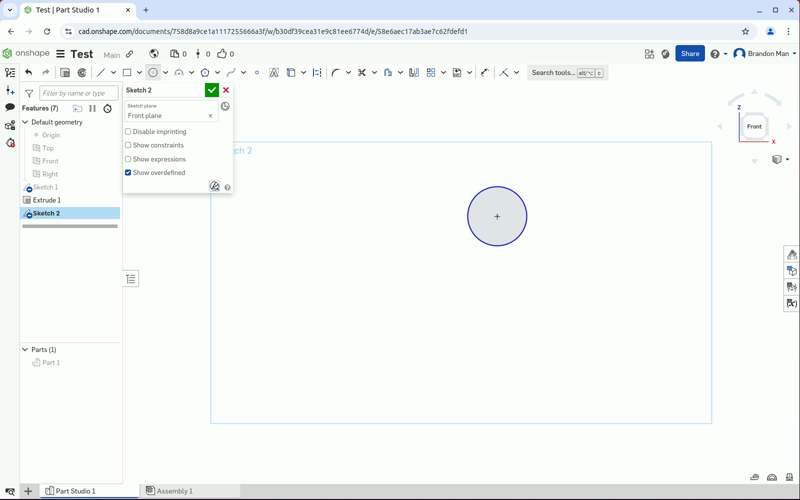
key_up(shift)
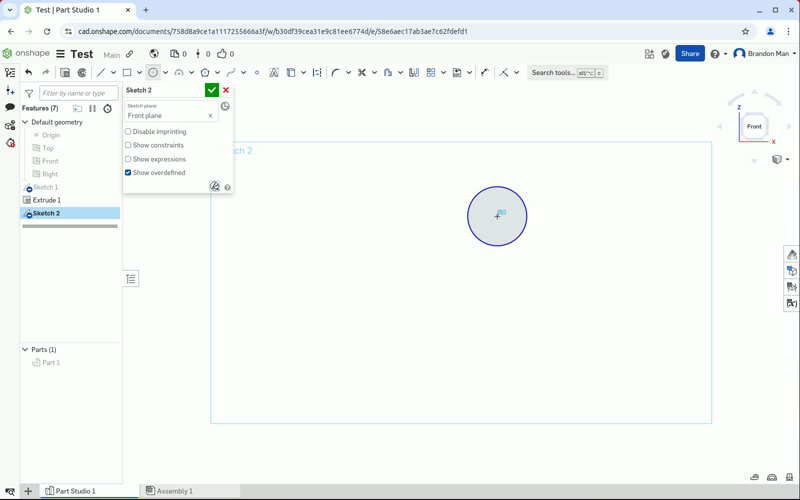
mouse_move(523, 216)
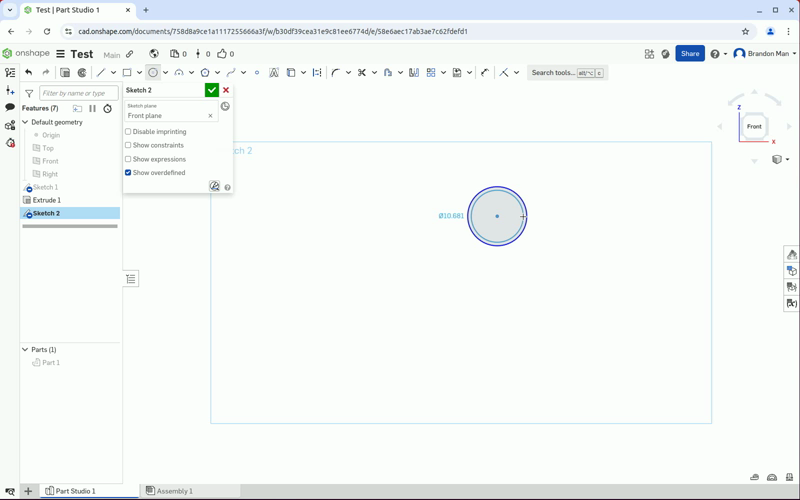
scroll(6)
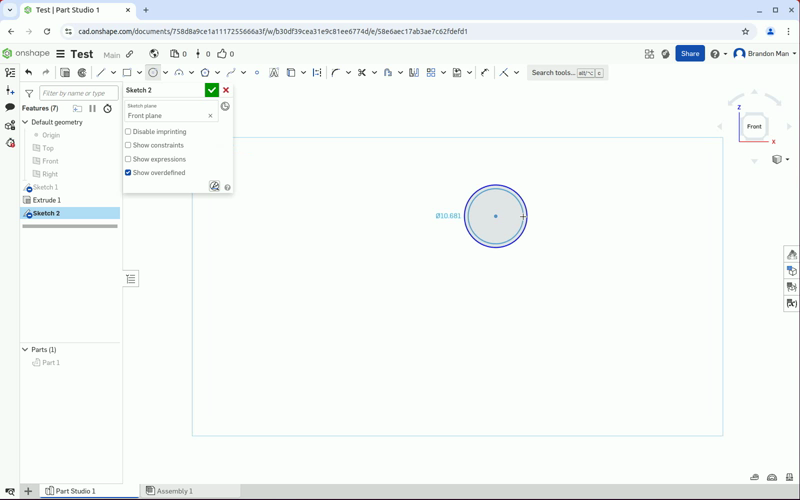
scroll(6)
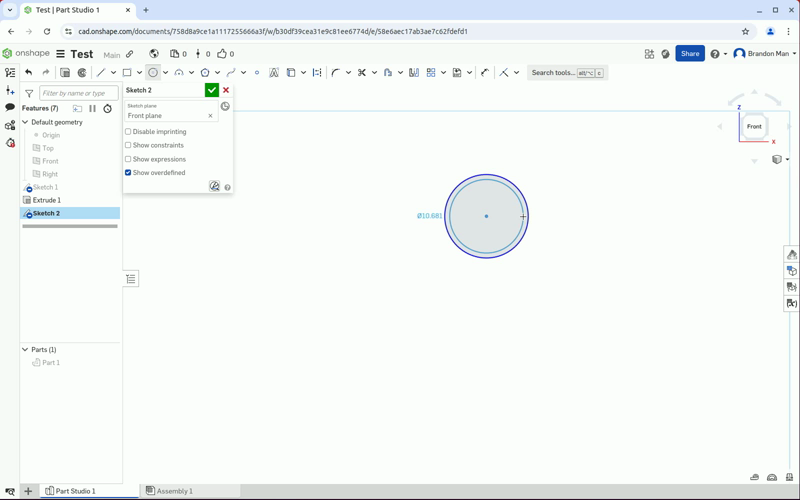
scroll(6)
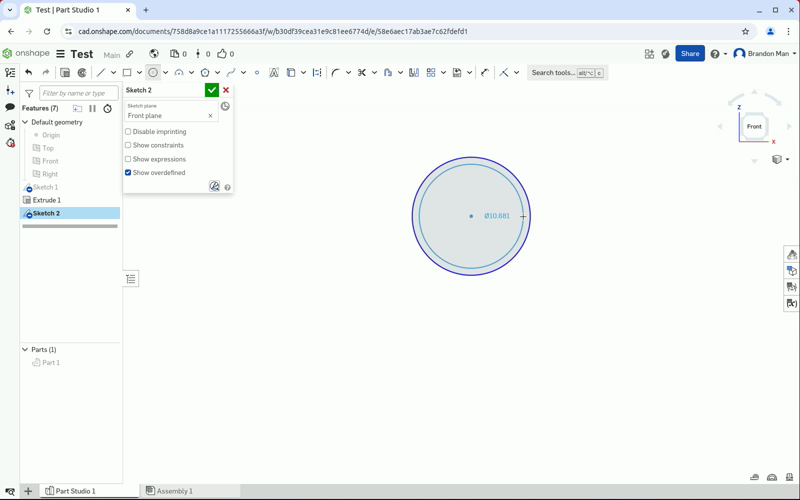
scroll(6)
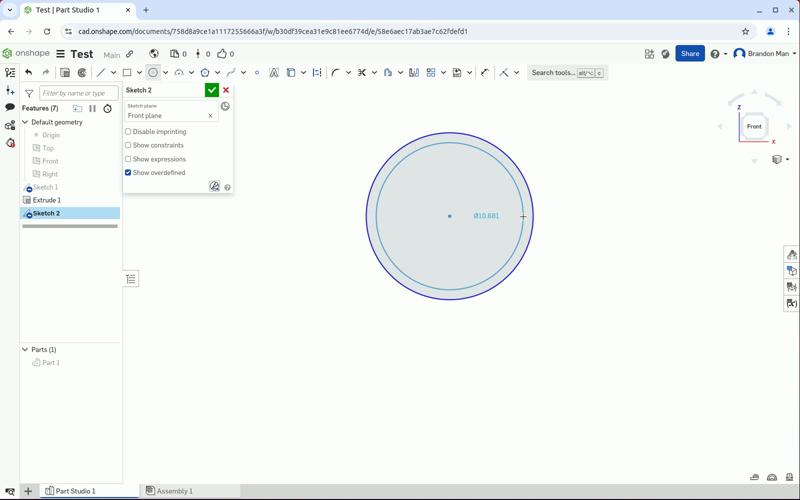
scroll(6)
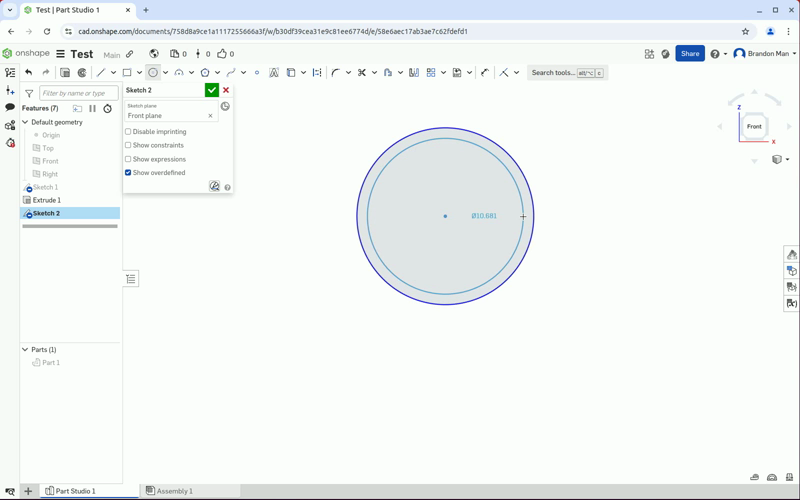
scroll(6)
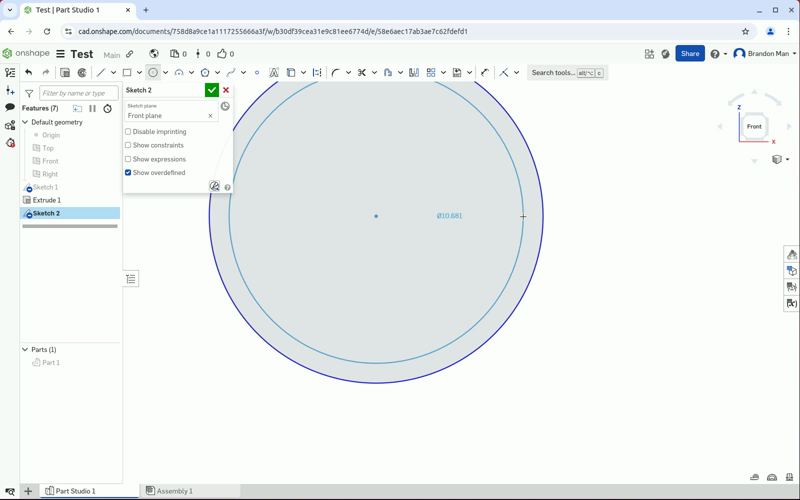
scroll(6)
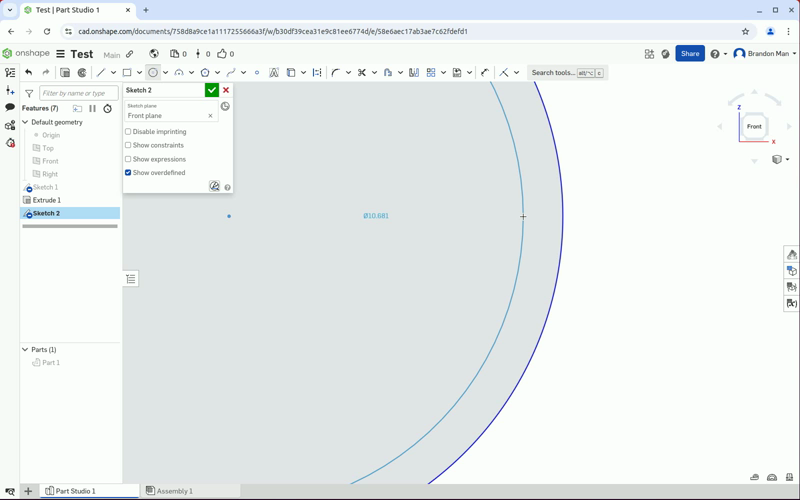
click(523, 216)
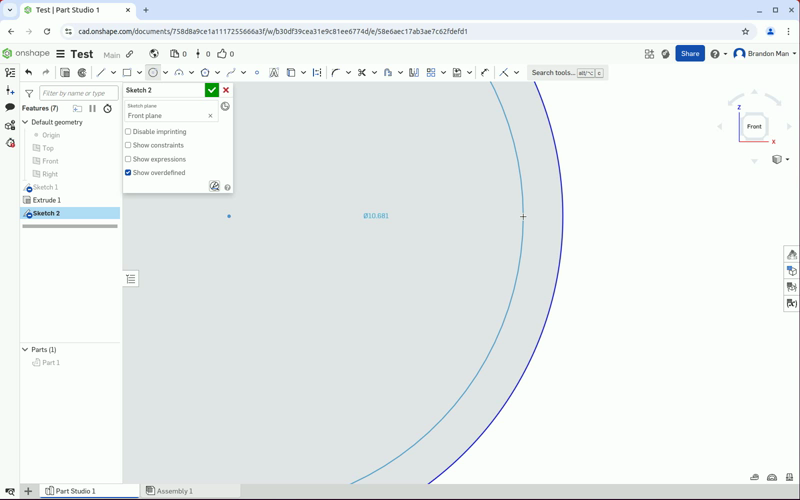
scroll(-6)
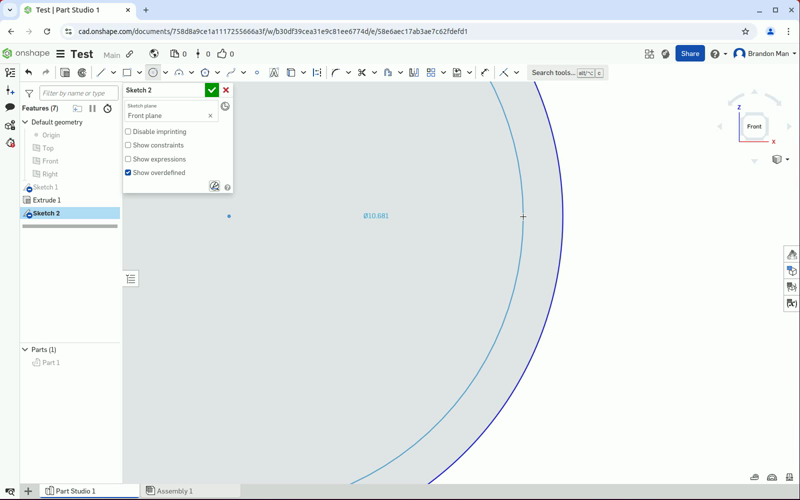
scroll(-6)
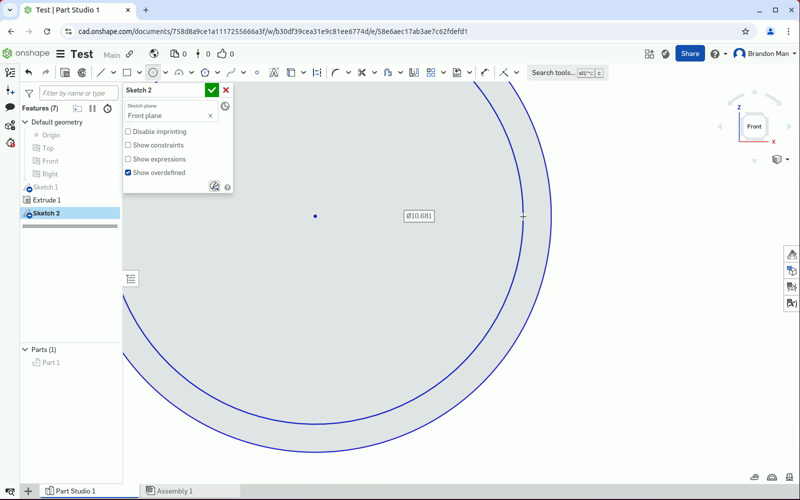
scroll(-6)
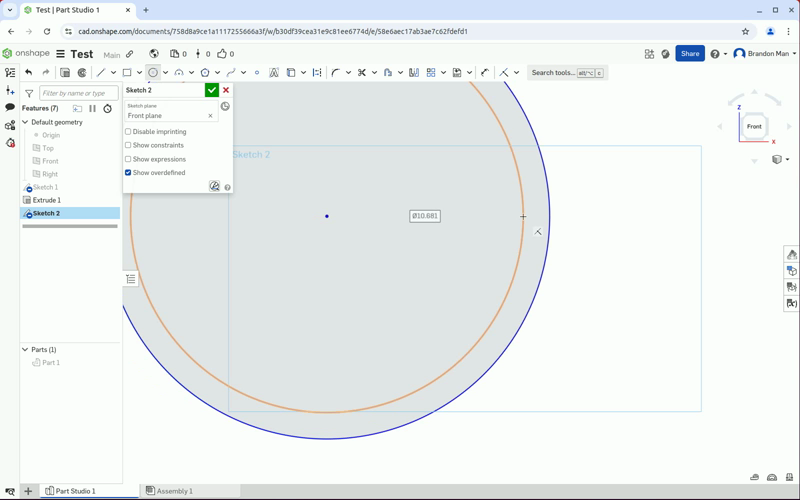
scroll(-6)
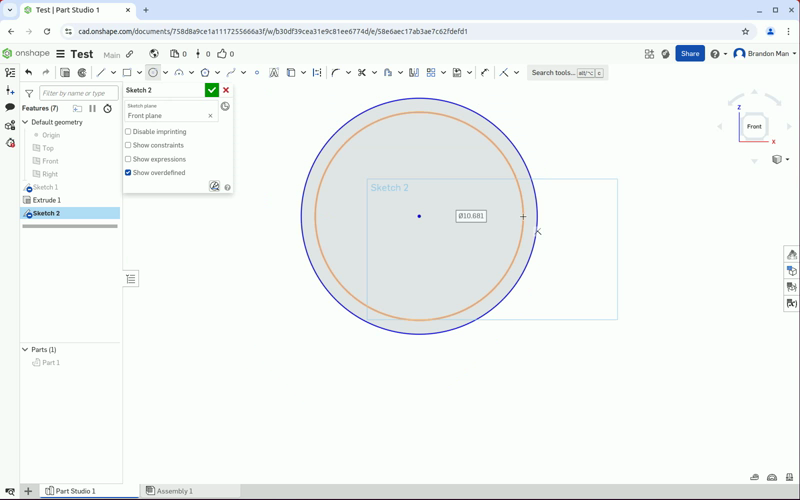
scroll(-6)
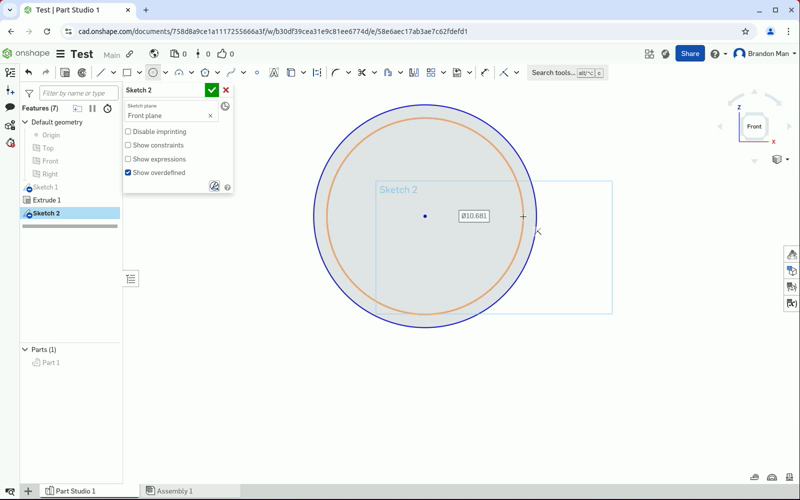
scroll(-6)
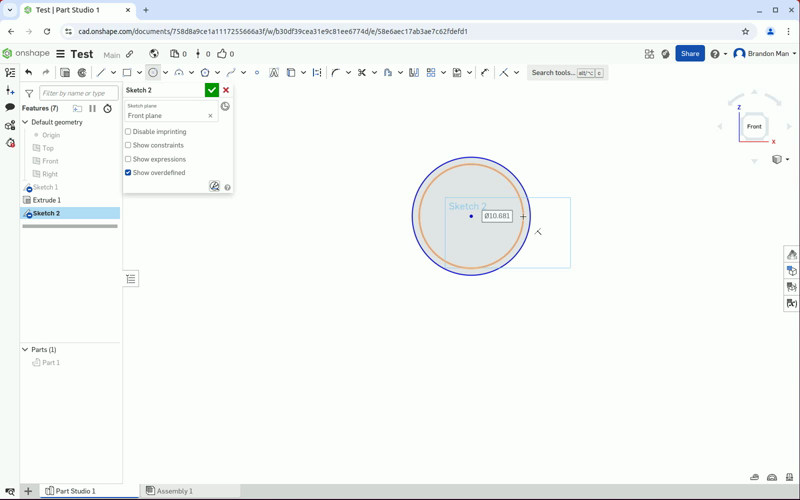
scroll(-6)
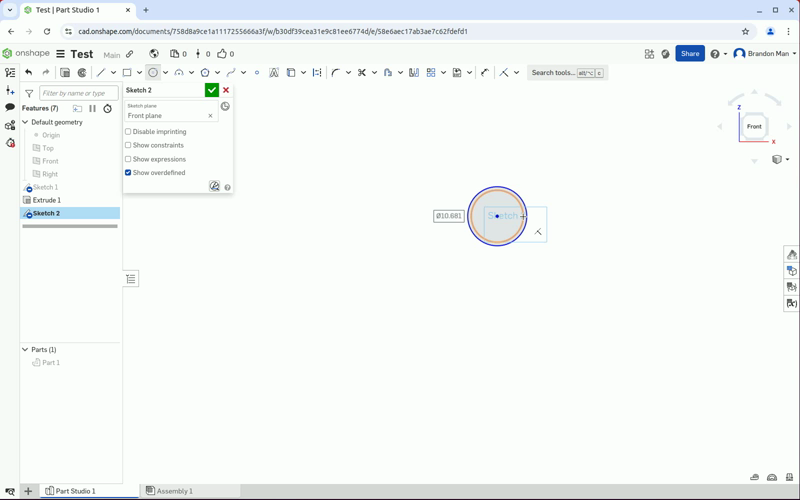
key(esc)
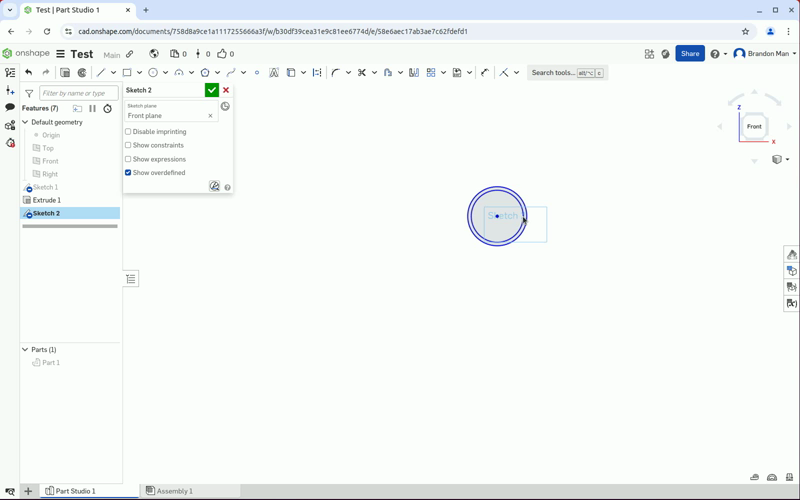
mouse_move(506, 190)
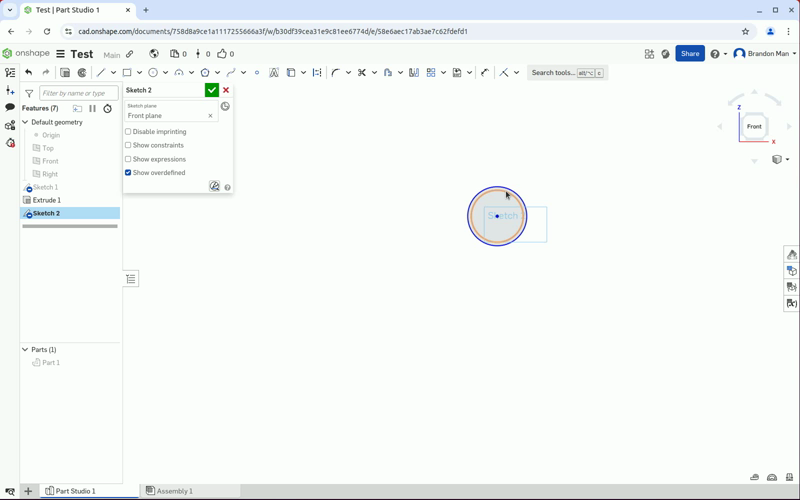
scroll(6)
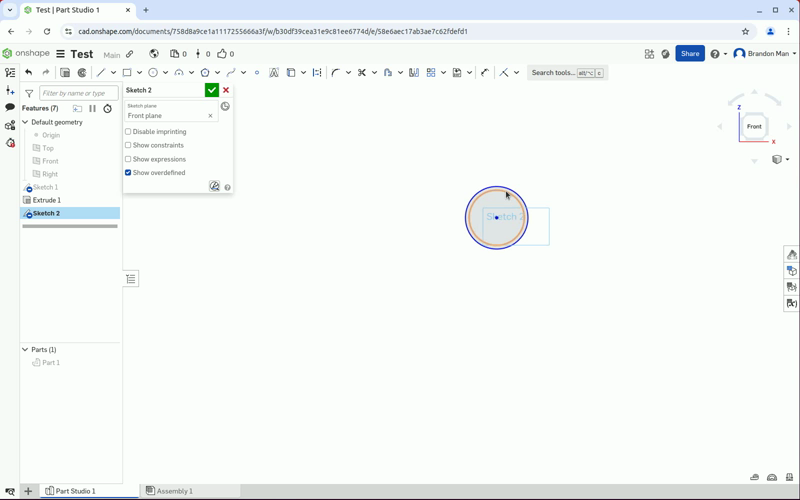
scroll(6)
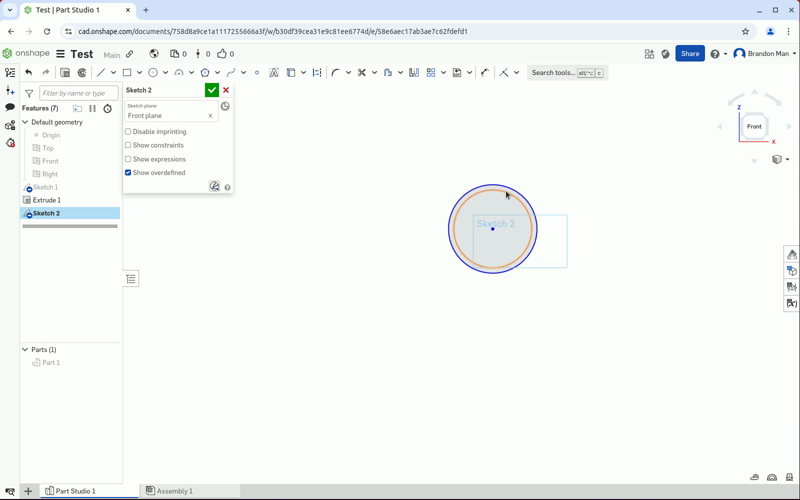
scroll(6)
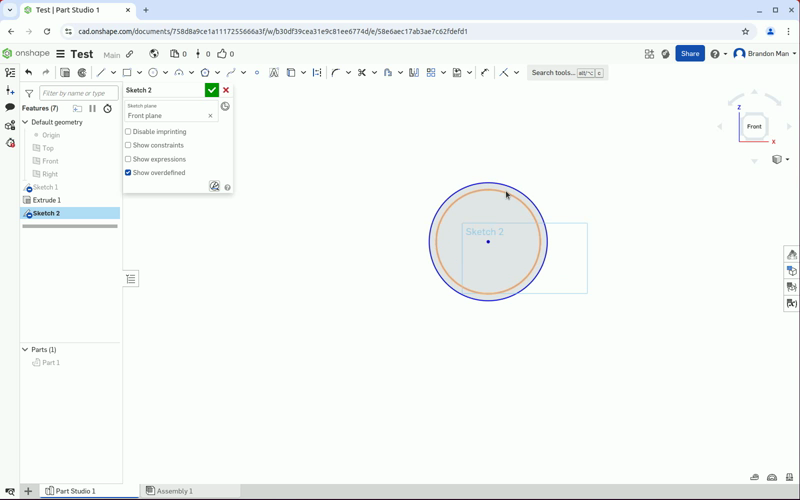
scroll(6)
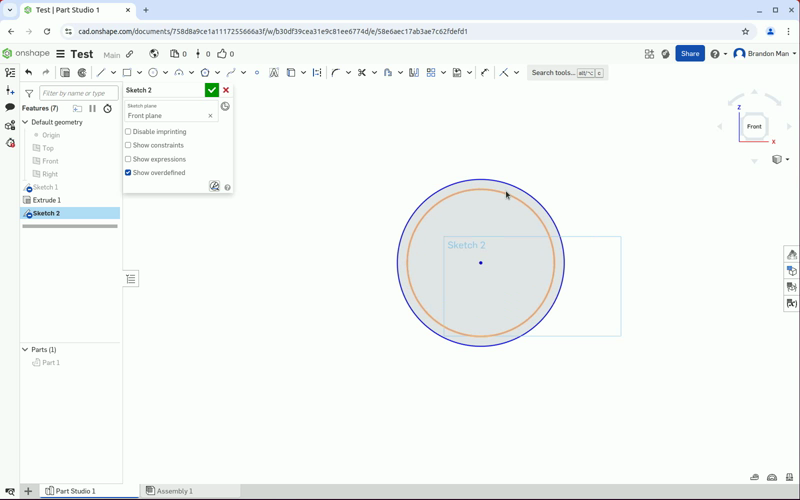
scroll(6)
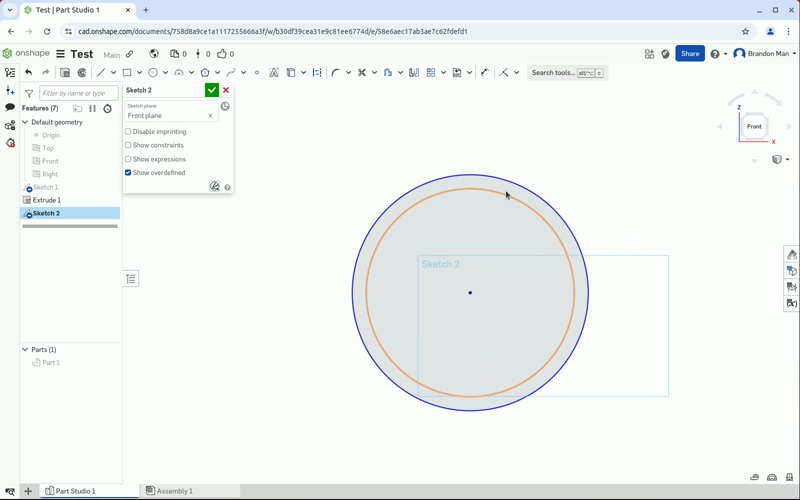
scroll(6)
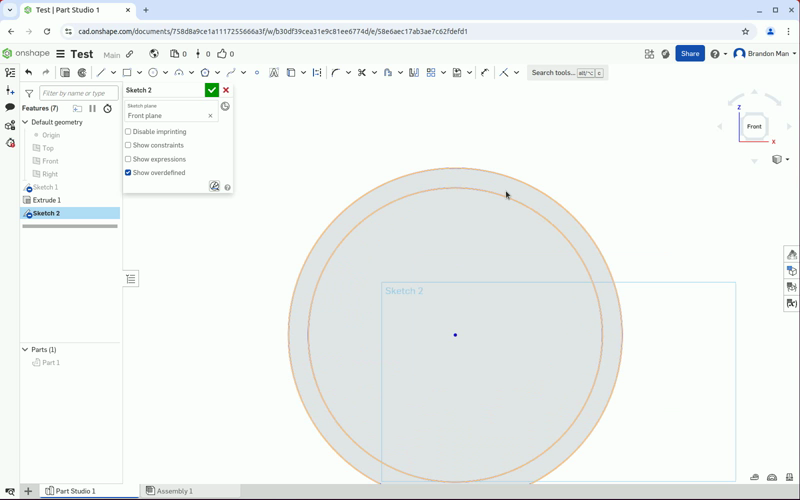
scroll(6)
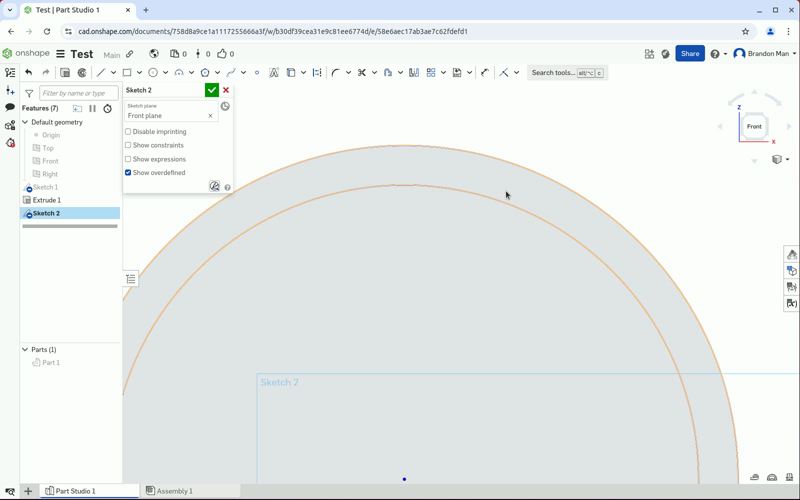
click(506, 190)
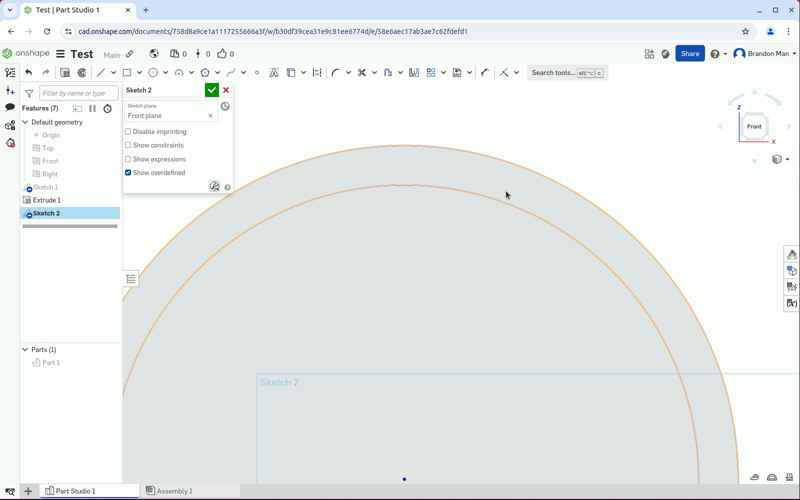
scroll(-6)
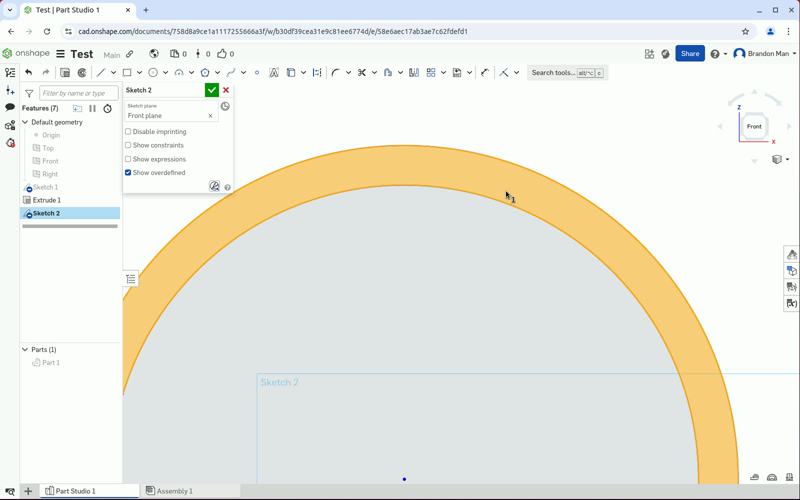
scroll(-6)
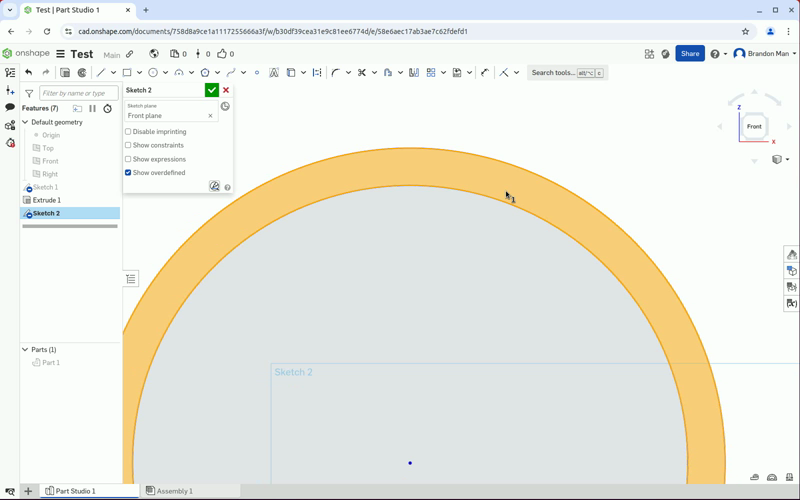
scroll(-6)
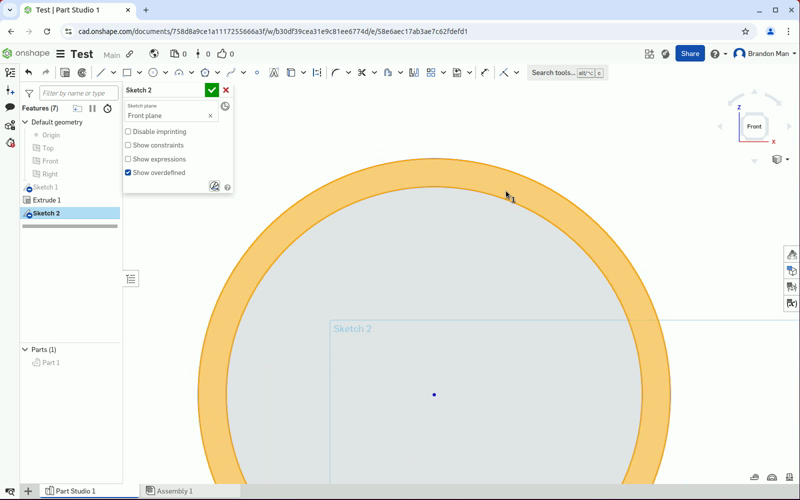
scroll(-6)
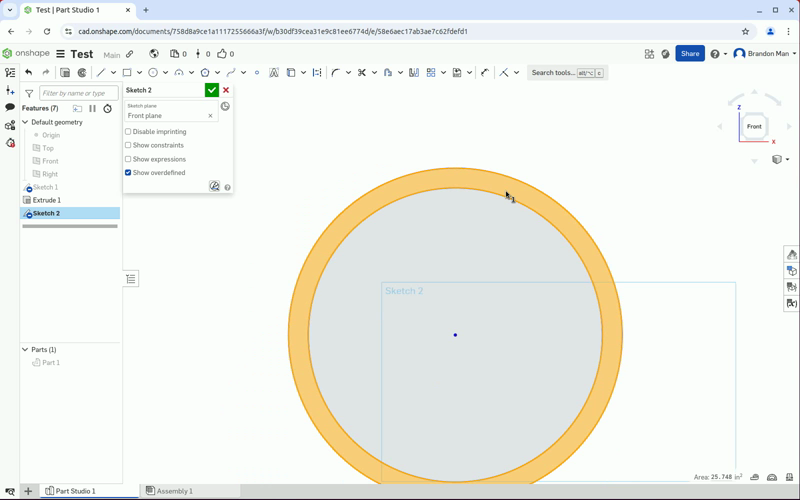
scroll(-6)
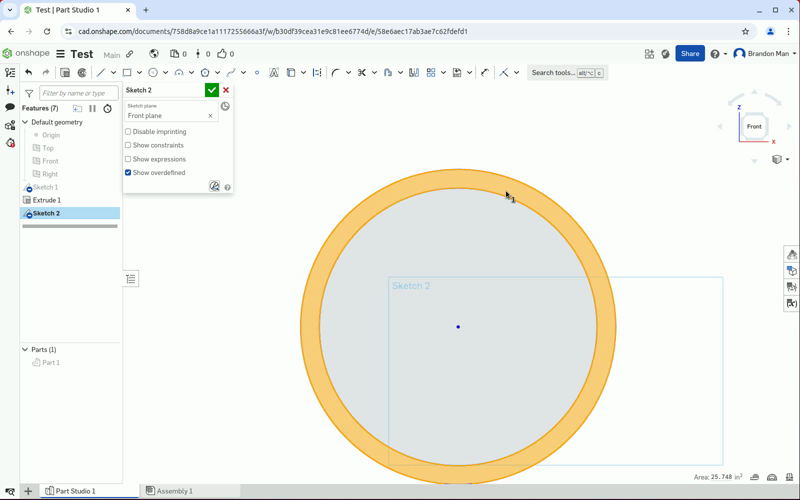
scroll(-6)
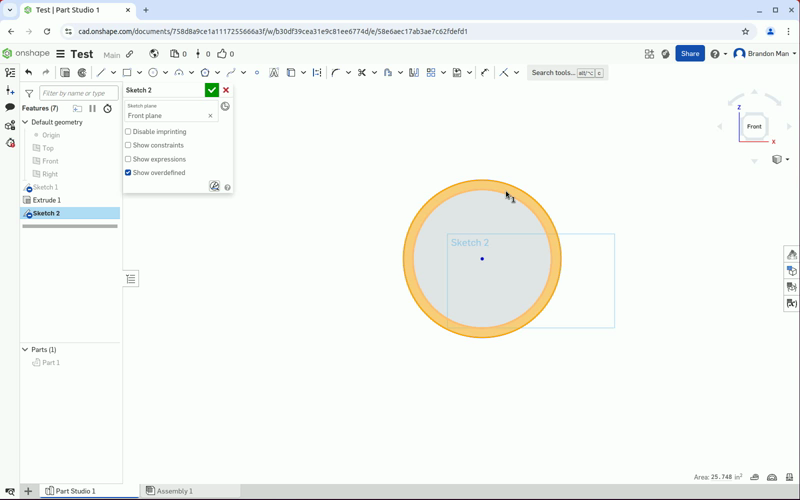
scroll(-6)
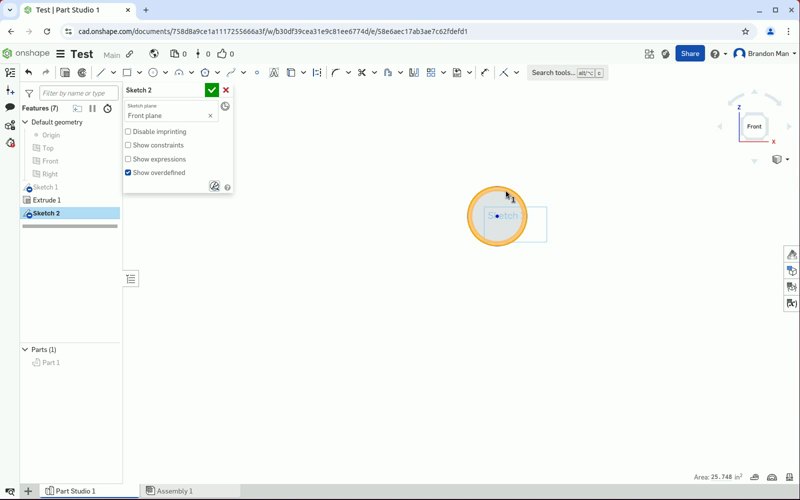
mouse_move(73, 352)
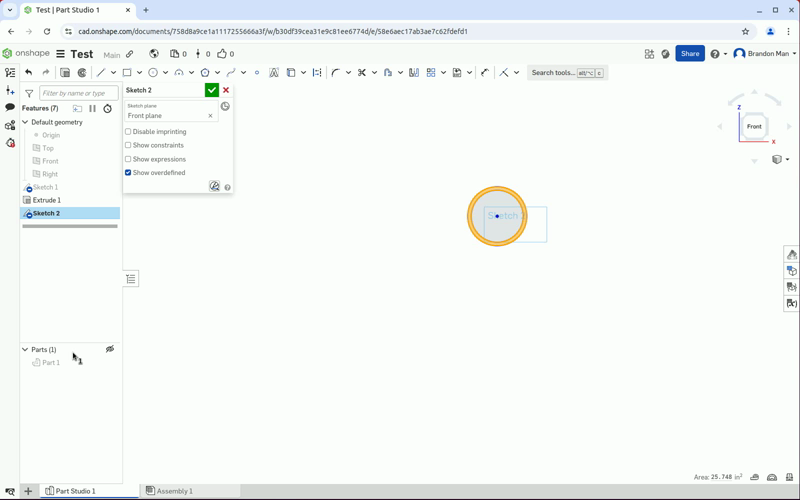
key(shift+y)
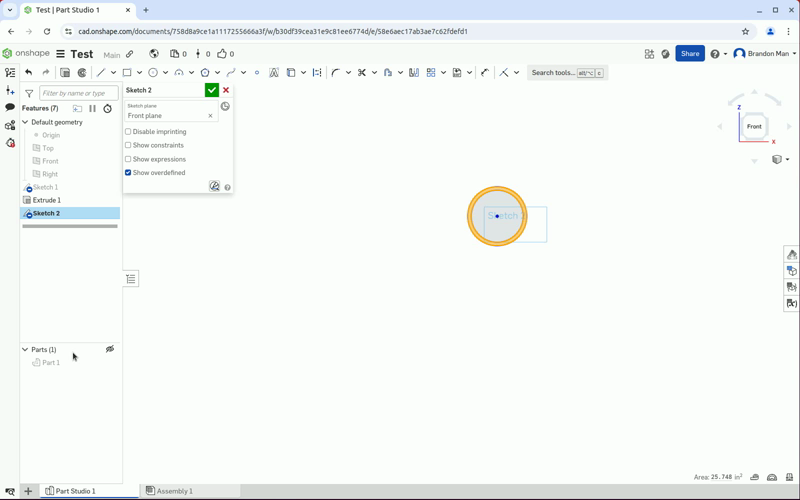
key(shift+e)
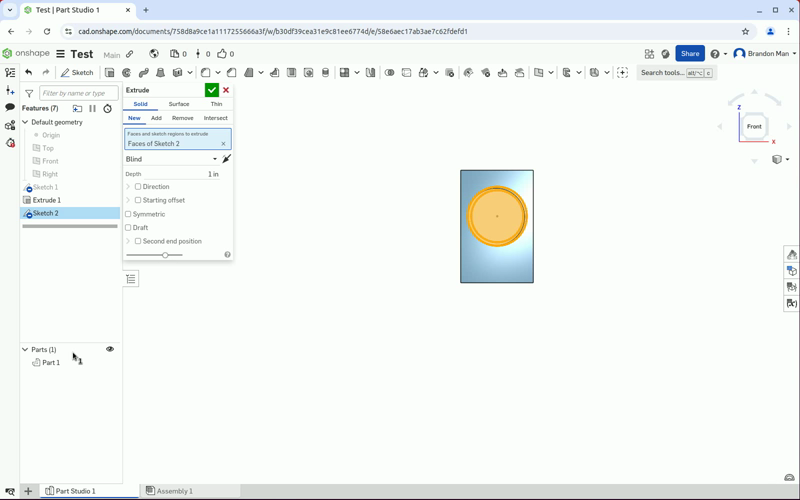
mouse_move(143, 106)
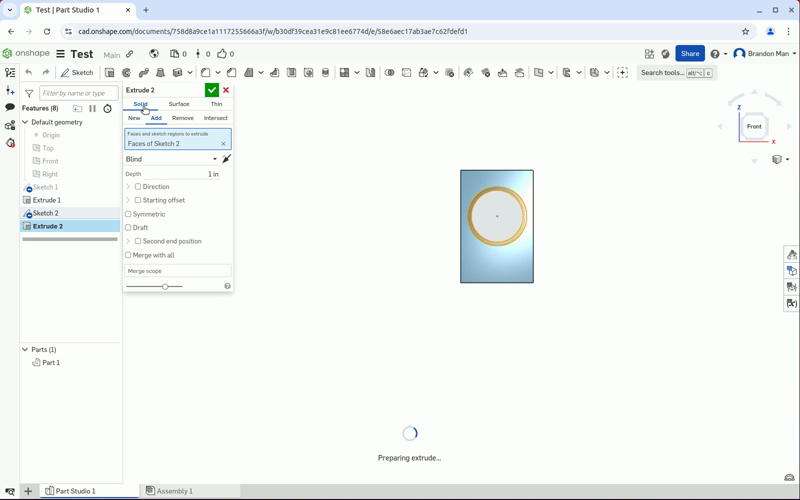
click(143, 106)
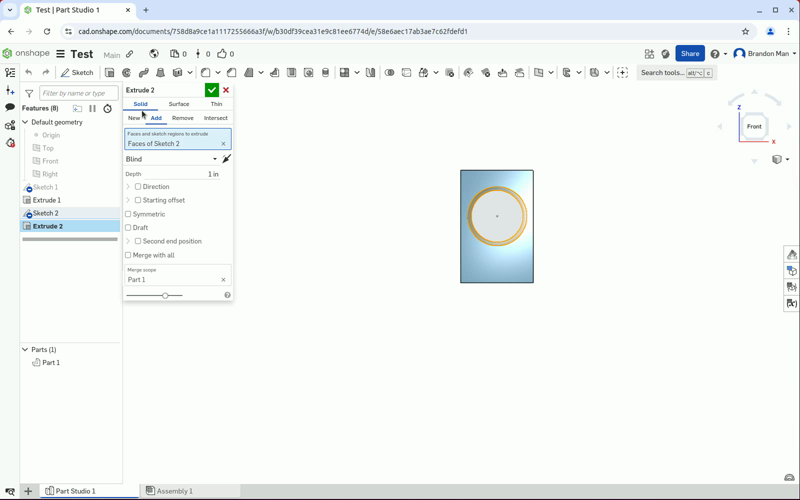
mouse_move(137, 120)
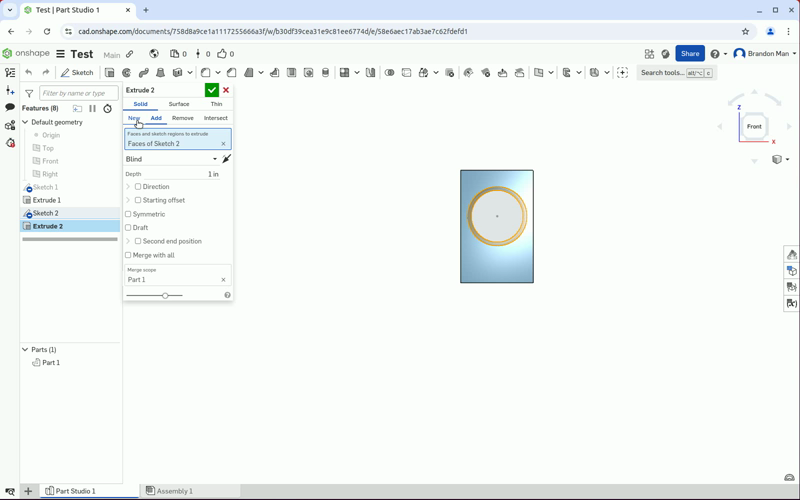
click(137, 120)
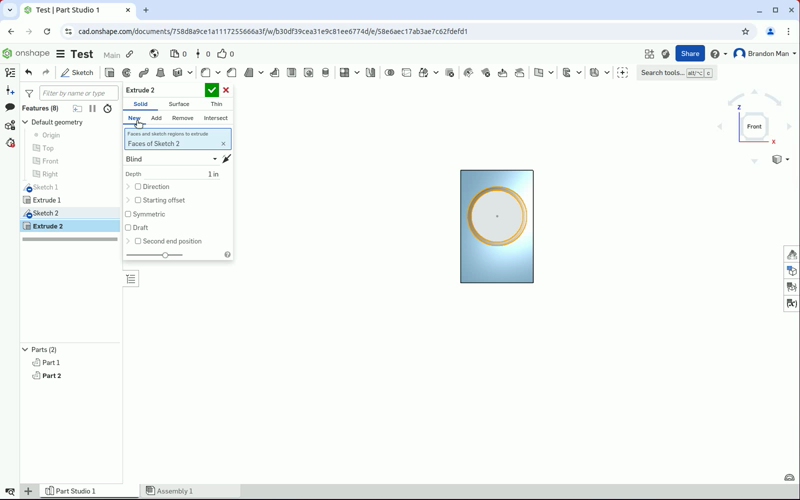
key(tab, 4)
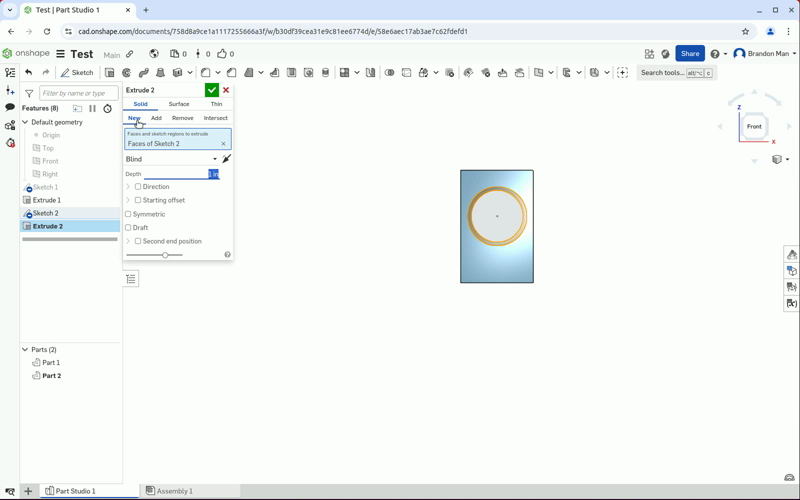
text(0.241)
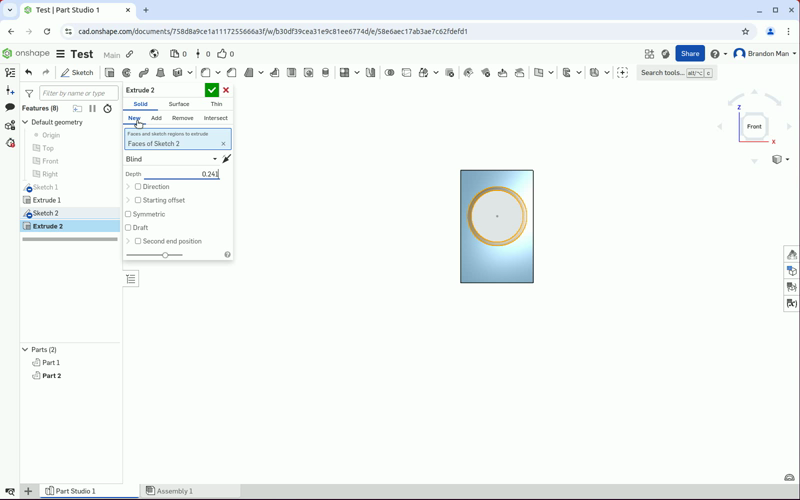
key(enter)
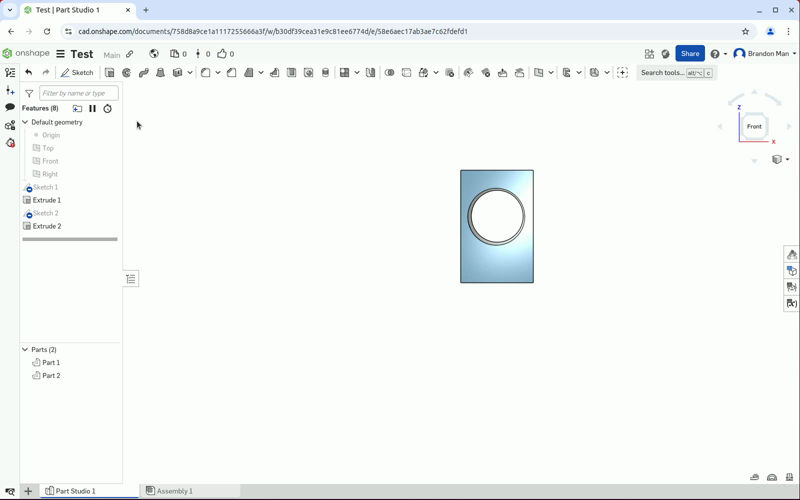
key(shift+h)
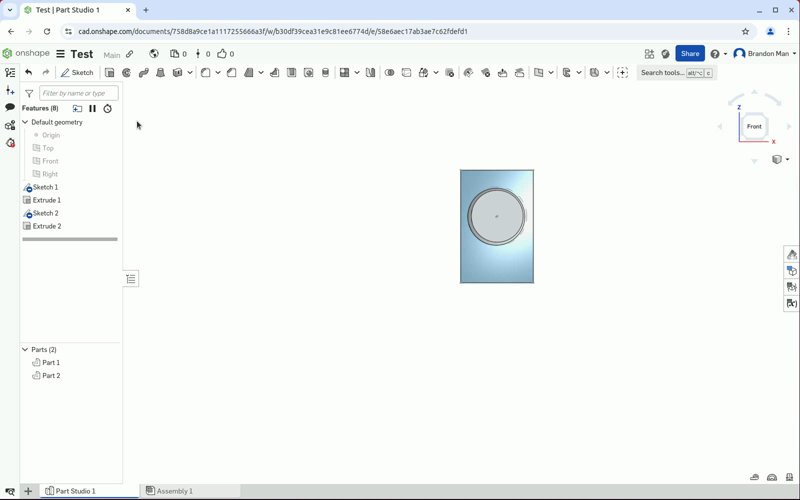
key(shift+h)
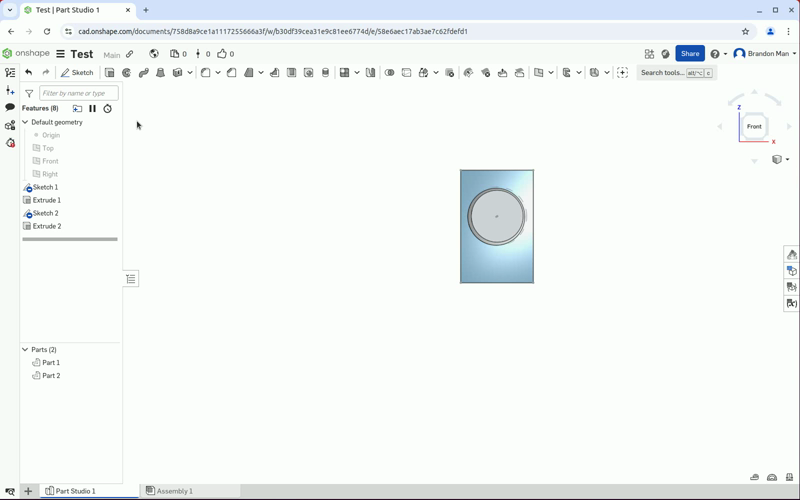
key(shift+7)
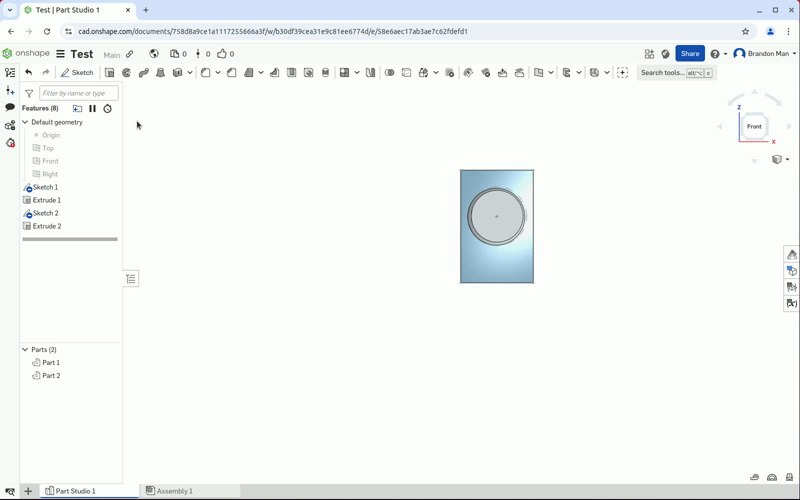
key(left, 2)
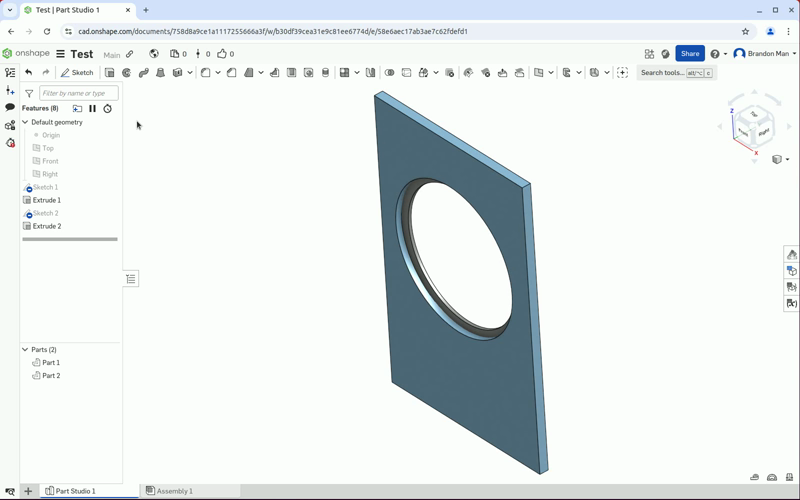
key(down, 2)
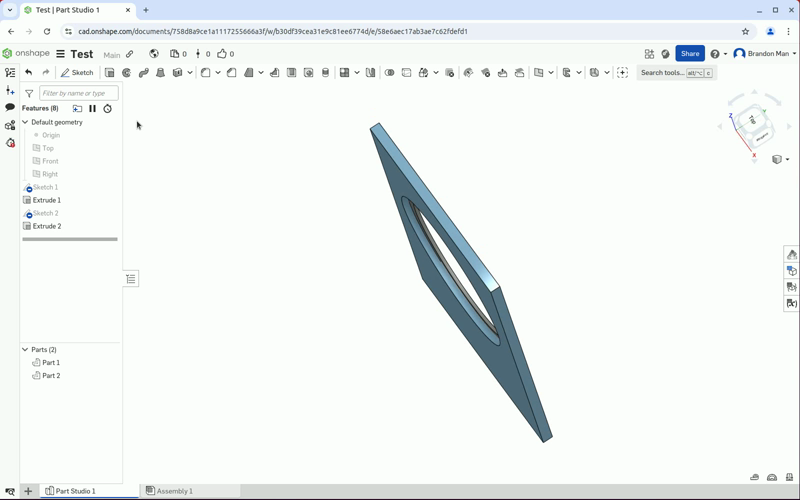
key(up, 2)
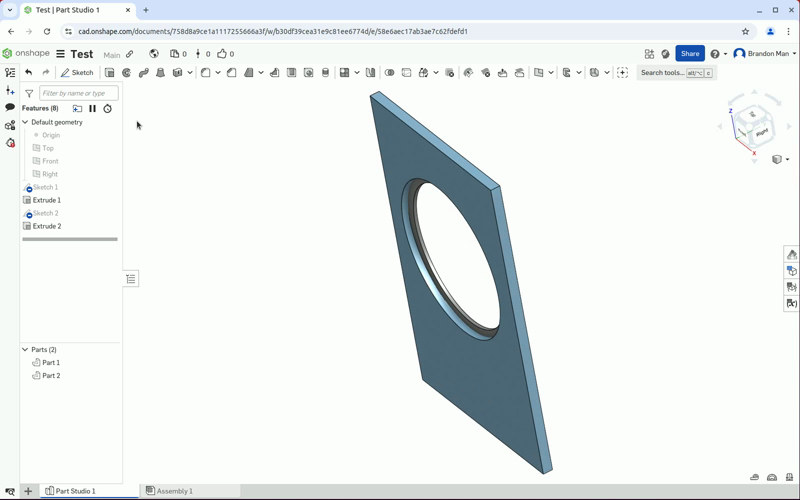
key(right, 2)
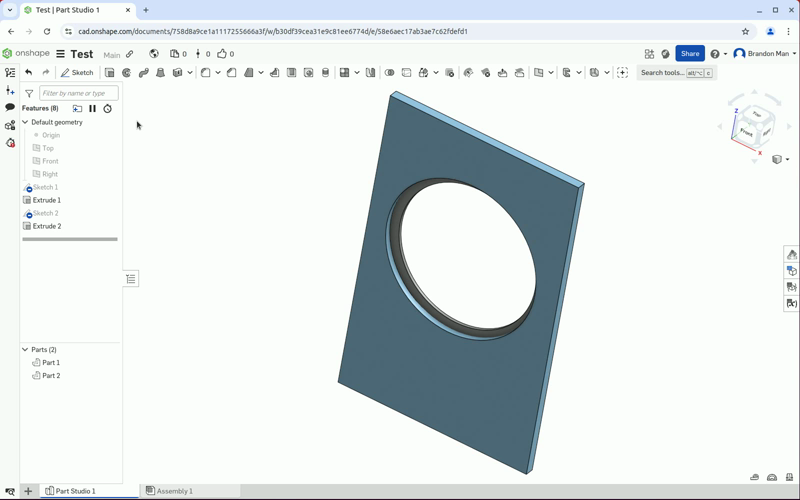
mouse_move(73, 189)
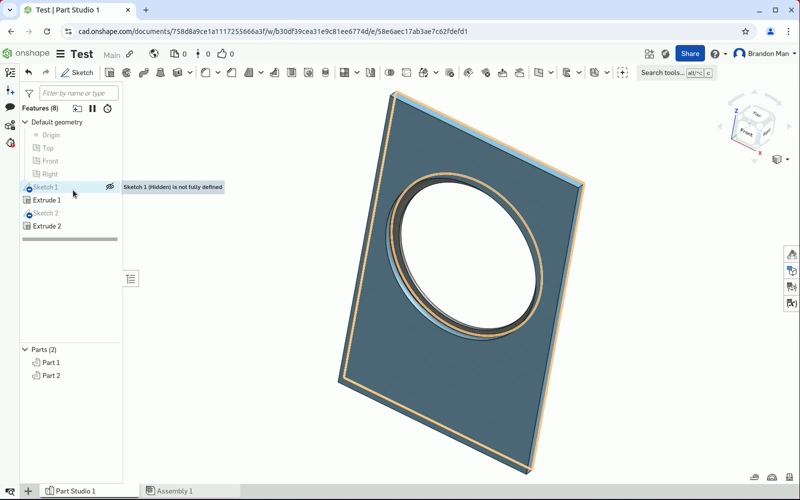
click(73, 189)